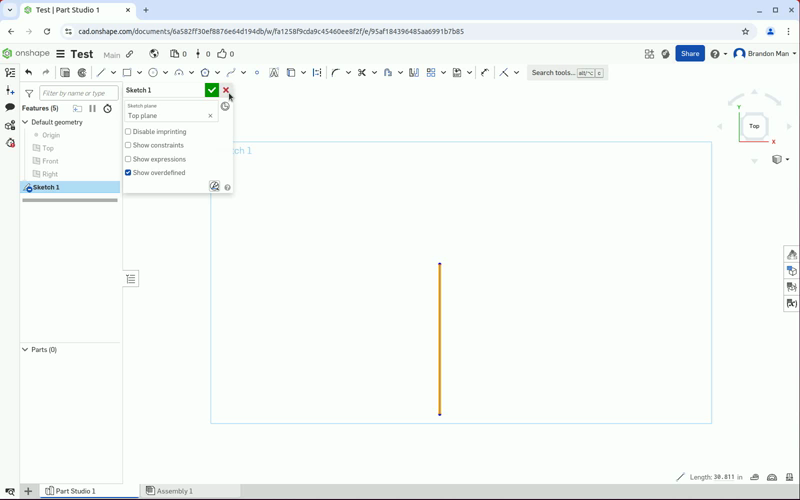
key(shift+h)
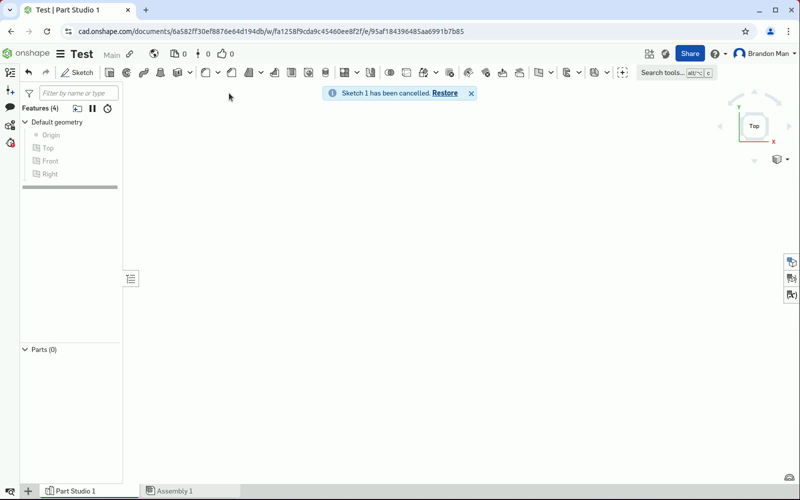
mouse_move(73, 352)
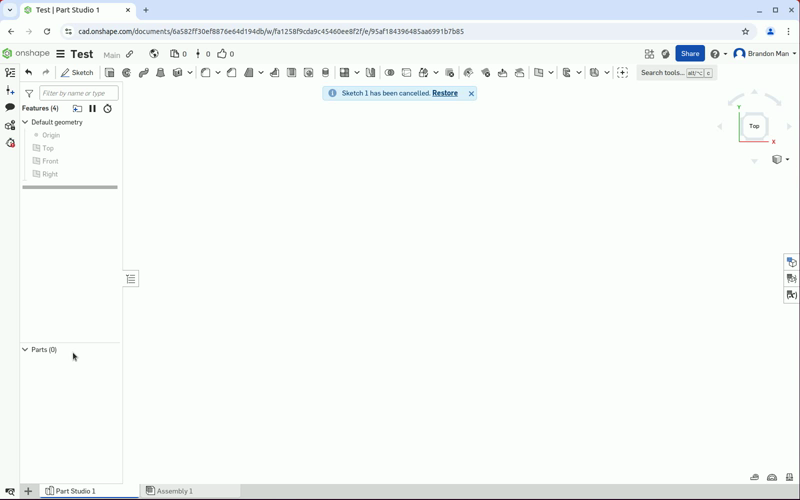
key(y)
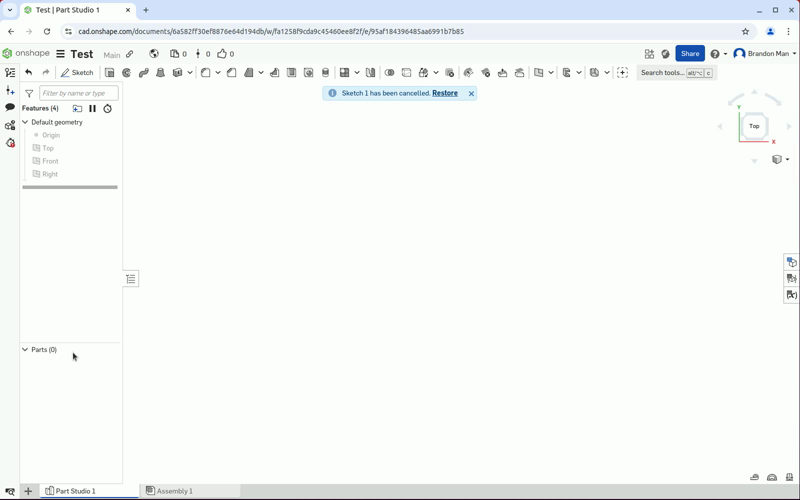
key(shift+p)
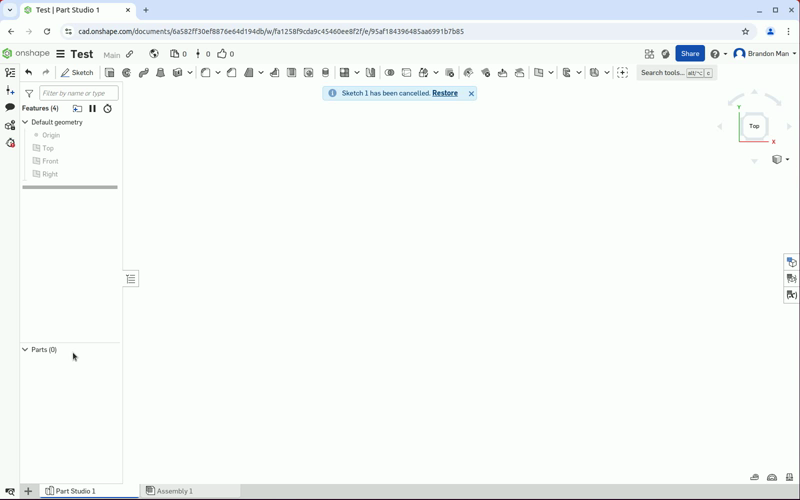
key(space)
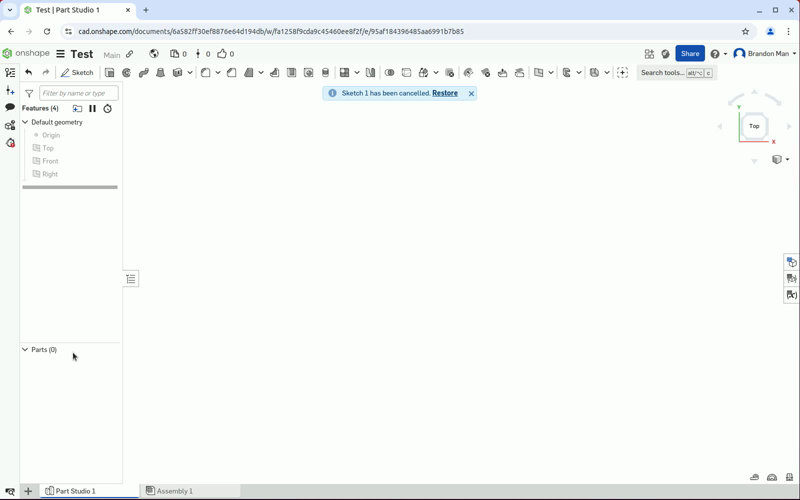
key_down(shift)
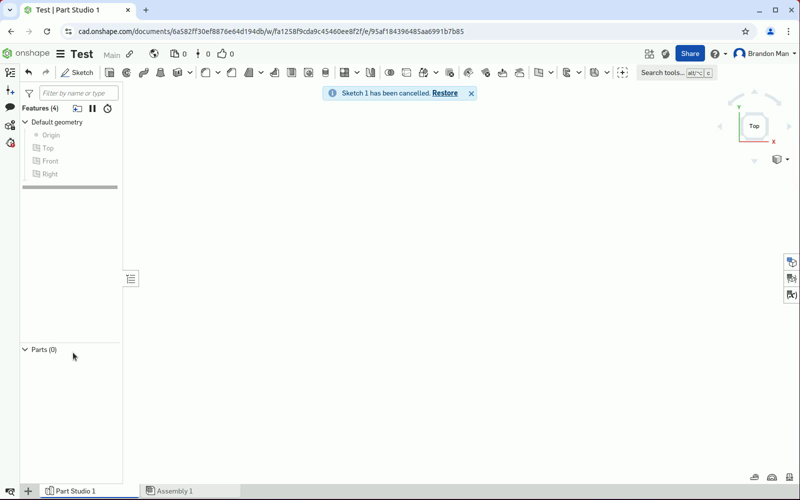
key(up)
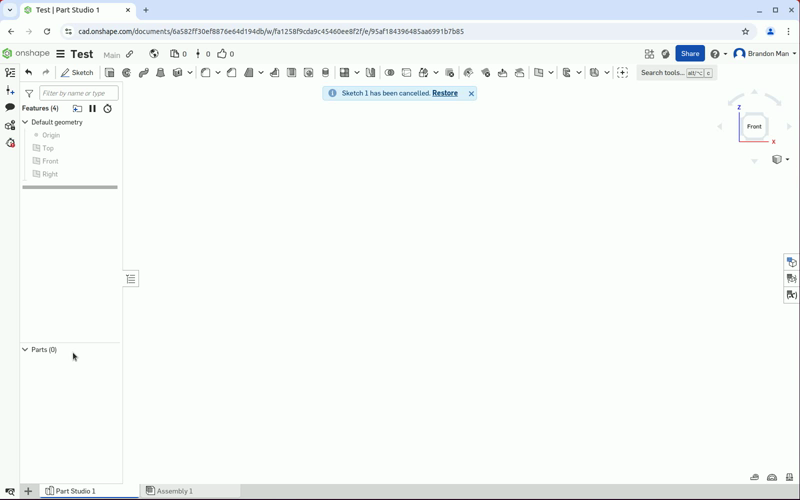
key_up(shift)
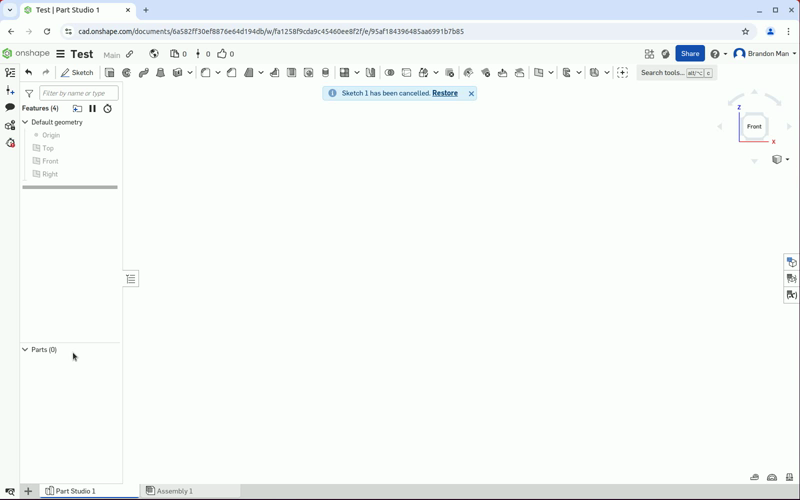
mouse_move(73, 352)
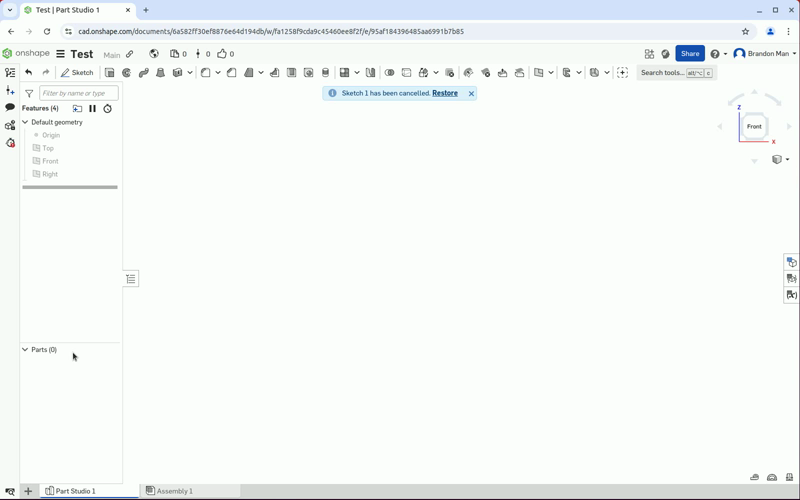
key(shift+y)
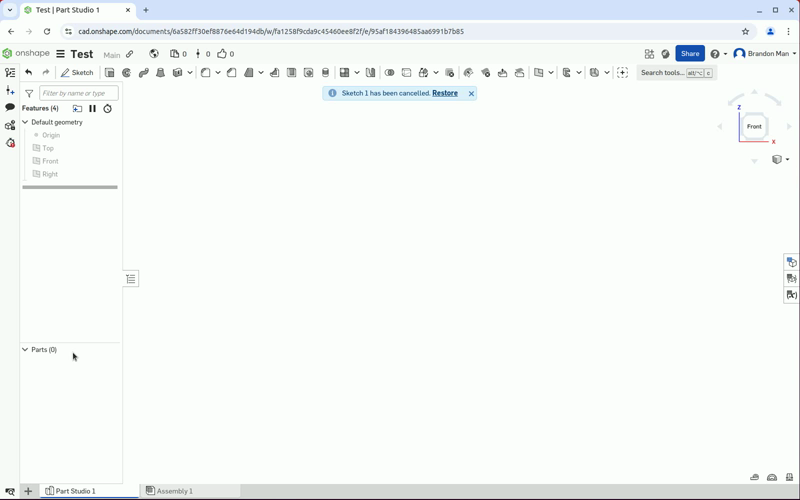
key(shift+s)
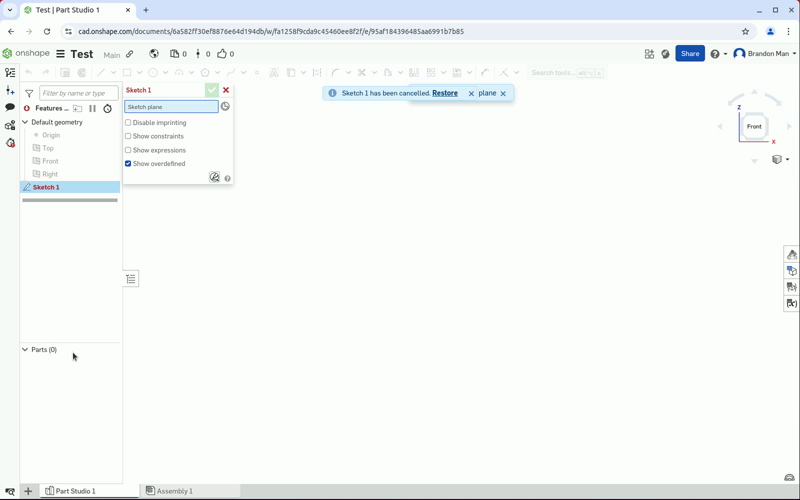
mouse_move(73, 163)
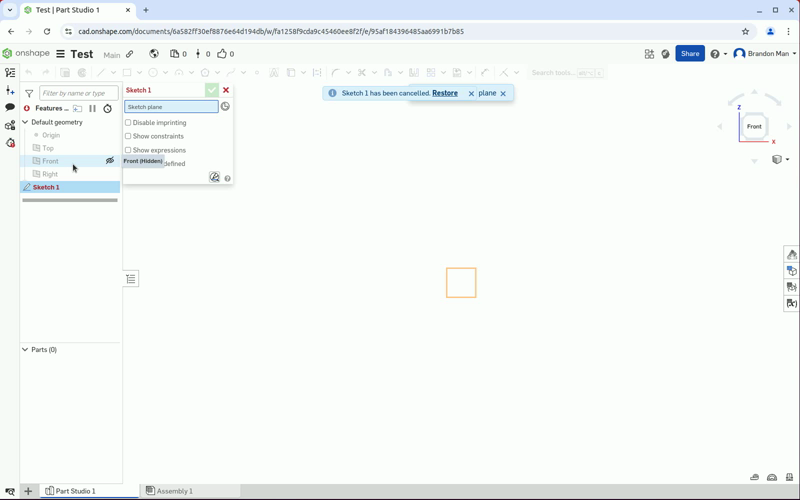
click(73, 163)
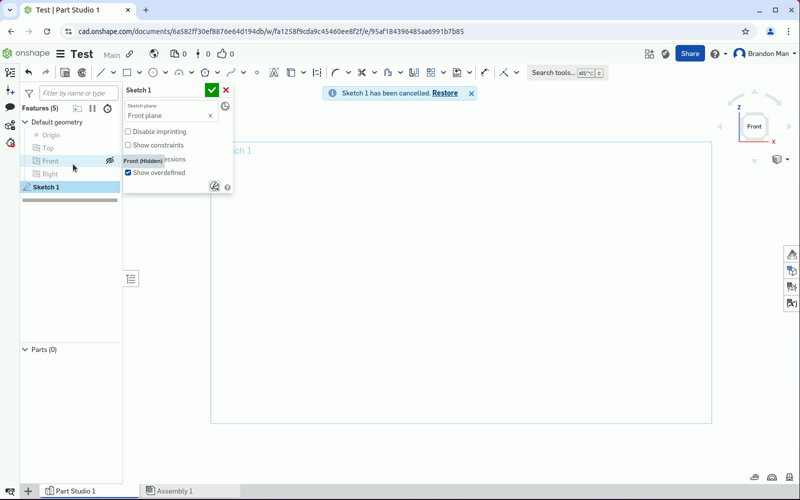
mouse_move(73, 352)
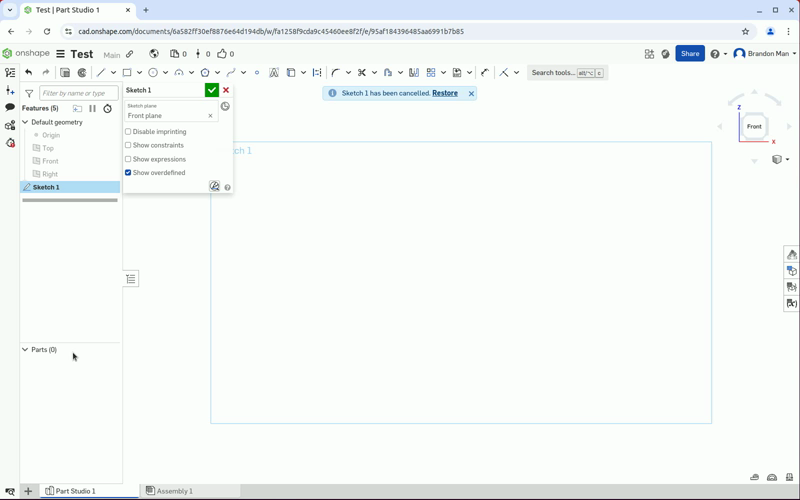
key(y)
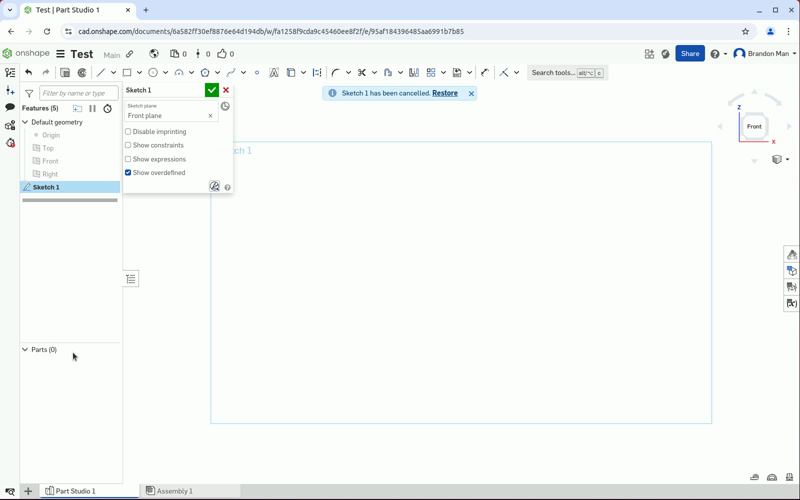
key(l)
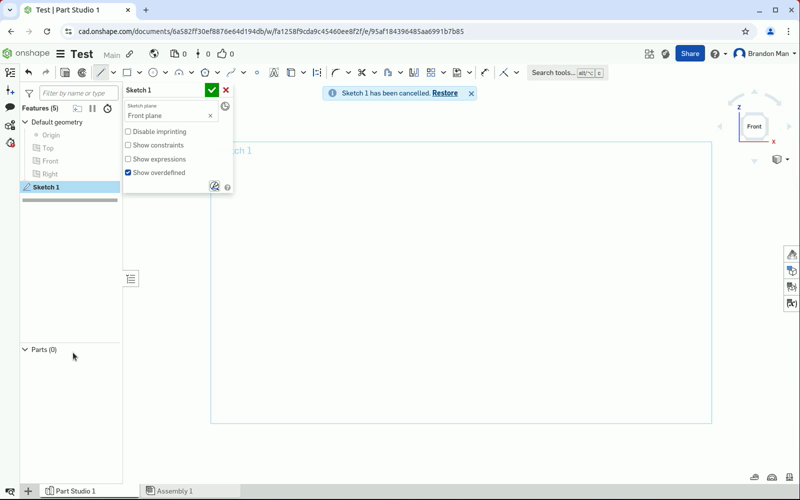
key_down(shift)
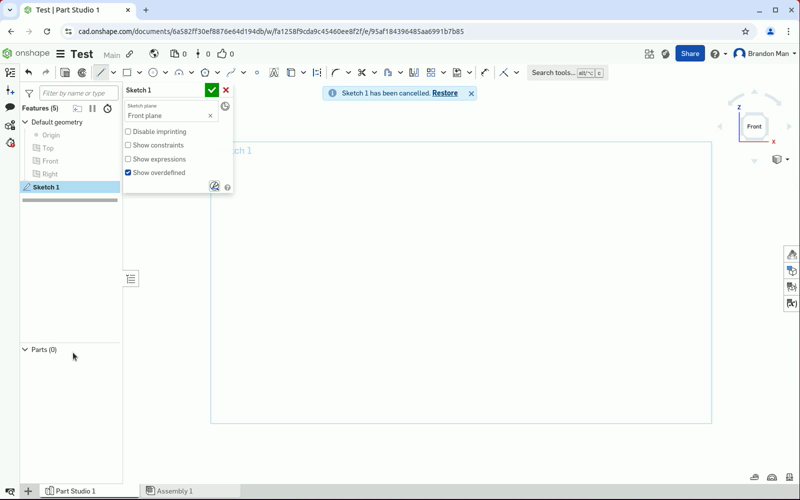
mouse_move(460, 282)
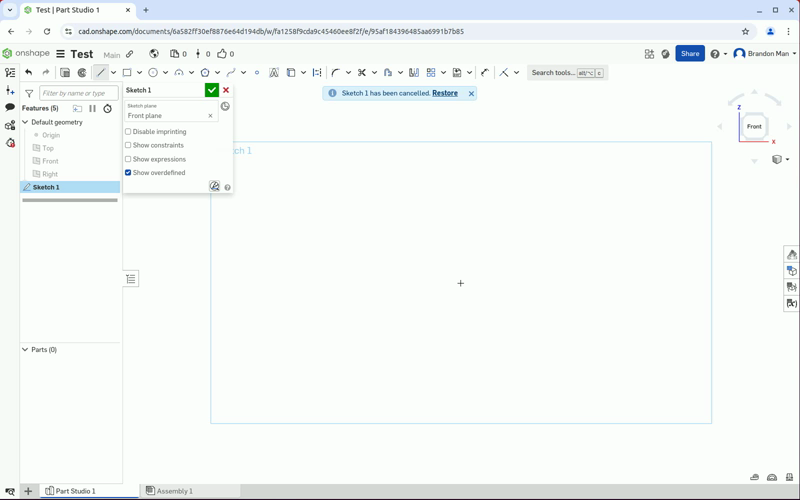
click(460, 282)
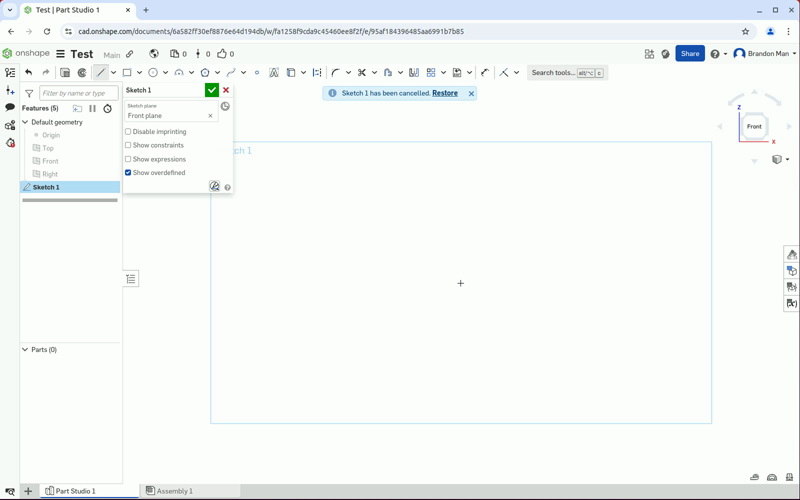
key_up(shift)
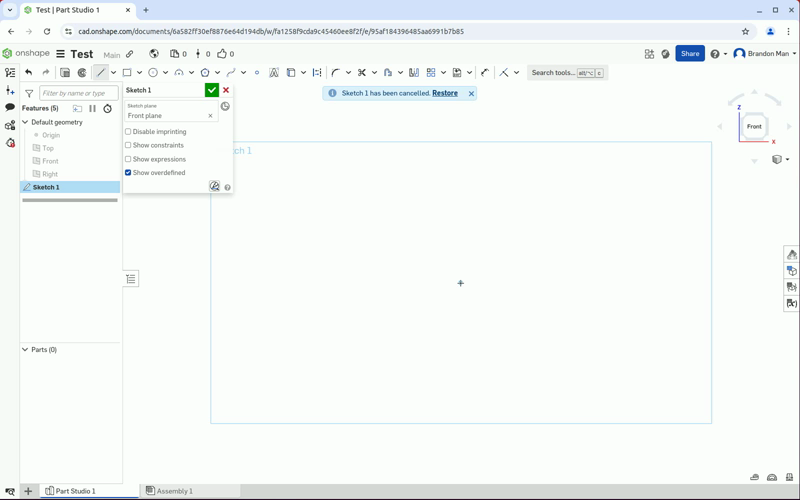
key_down(shift)
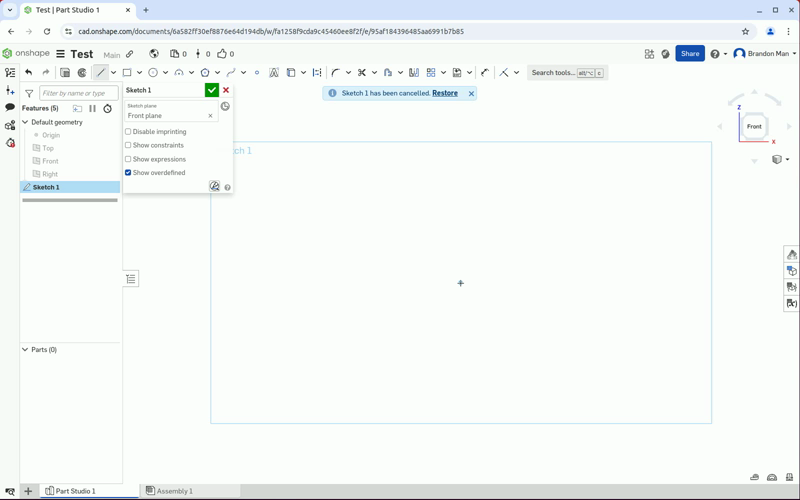
mouse_move(536, 282)
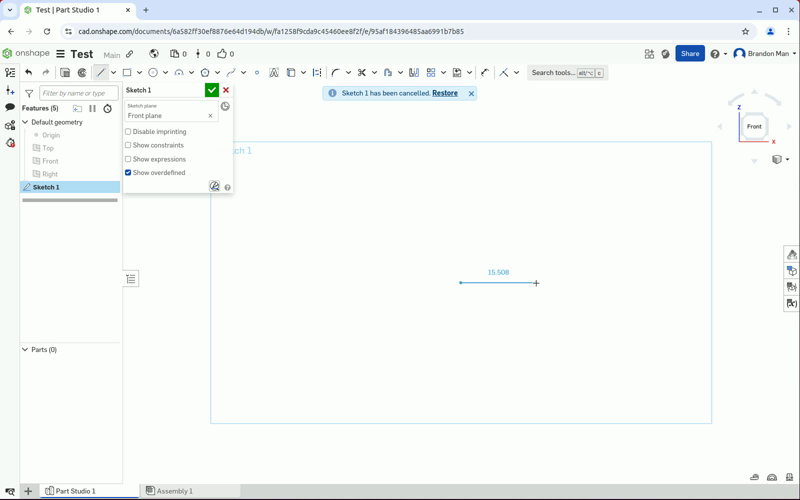
click(536, 282)
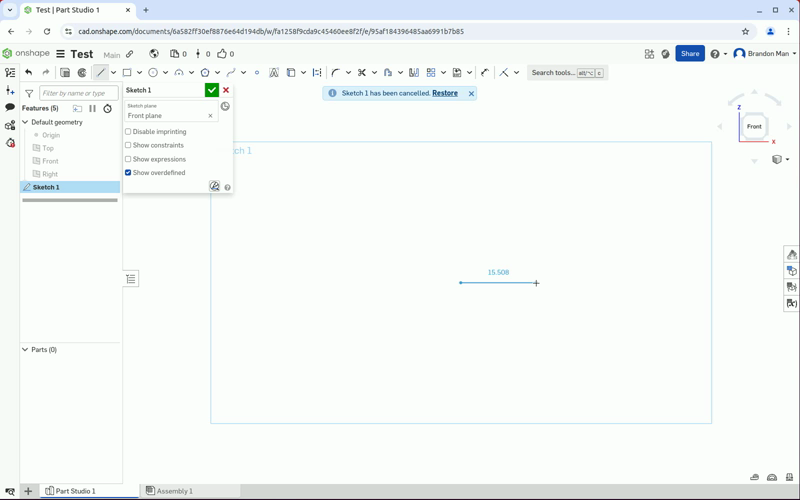
key_up(shift)
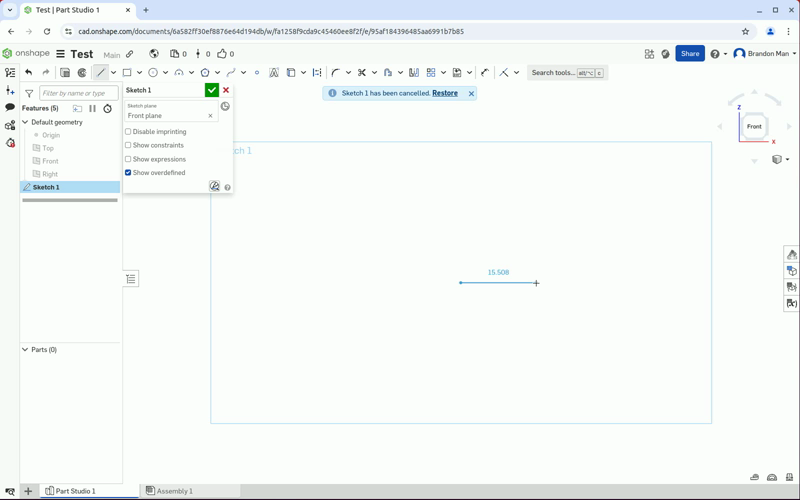
key_down(shift)
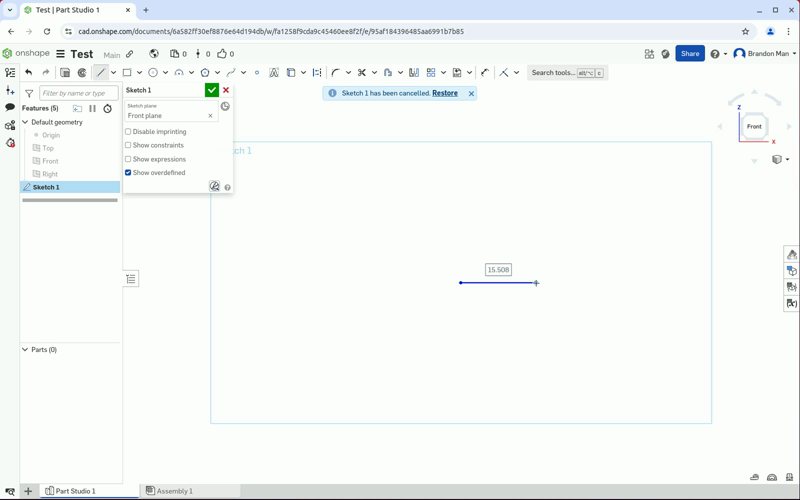
mouse_move(536, 207)
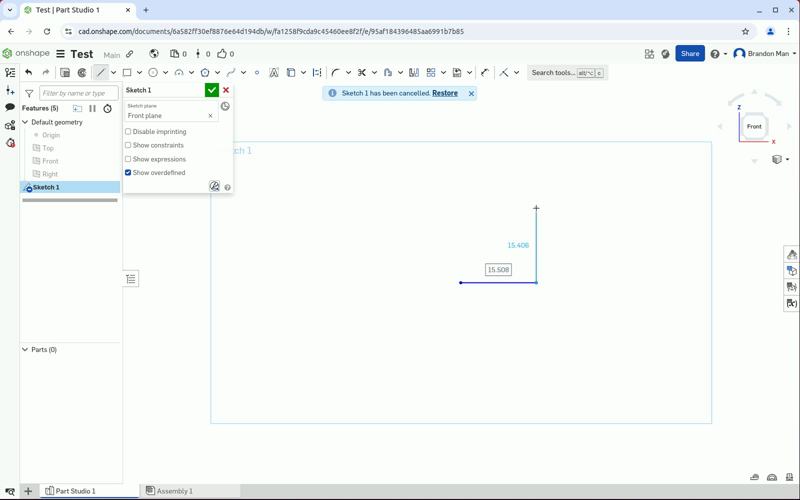
click(536, 207)
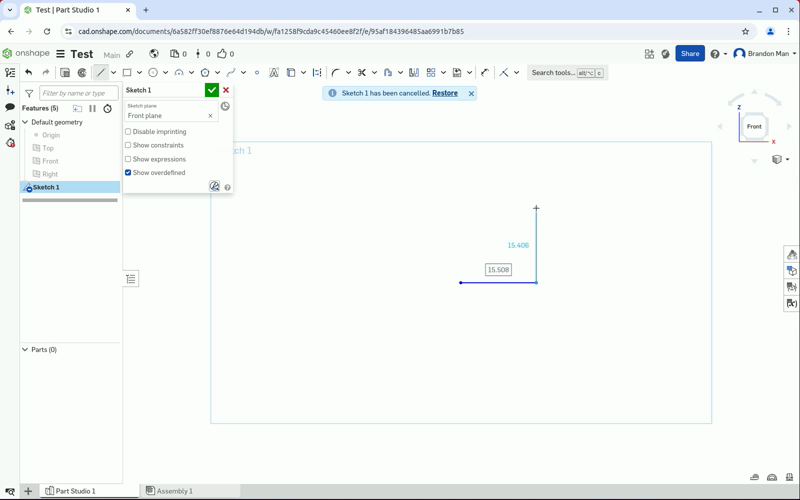
key_up(shift)
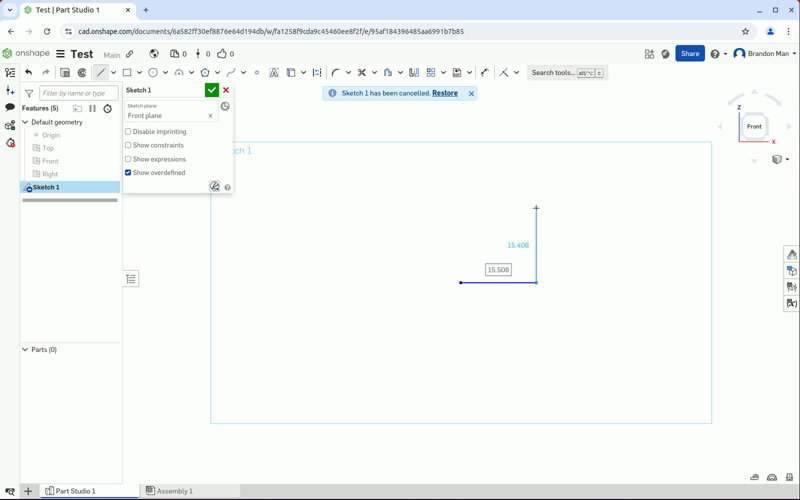
key_down(shift)
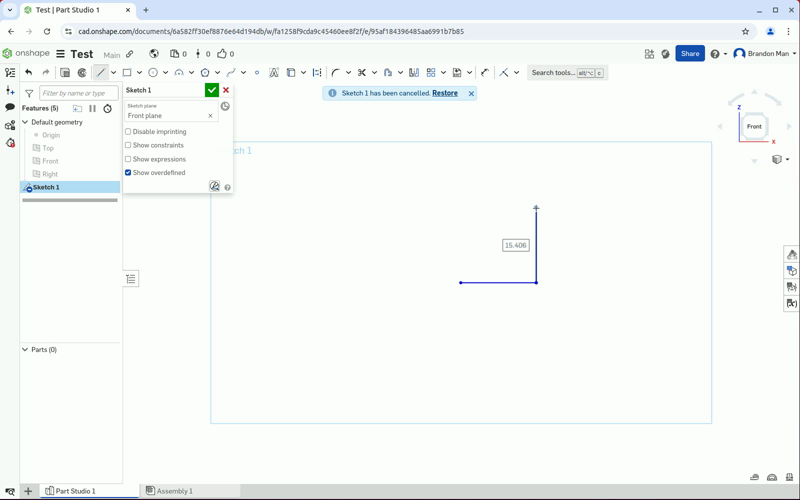
mouse_move(460, 207)
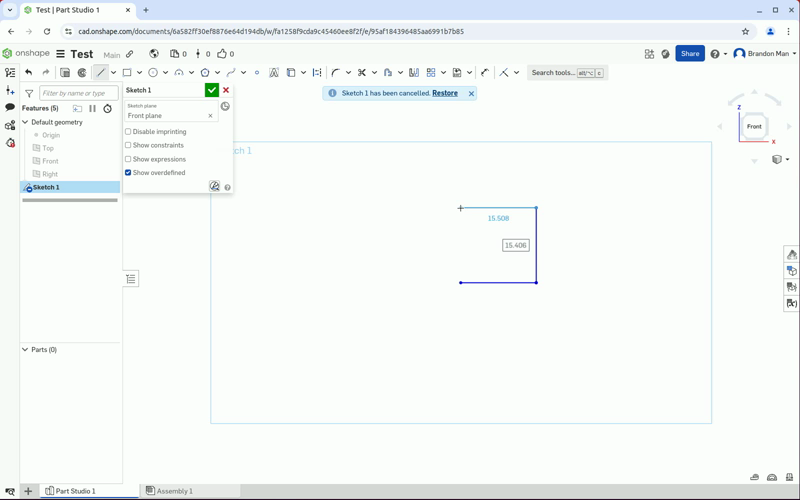
click(460, 207)
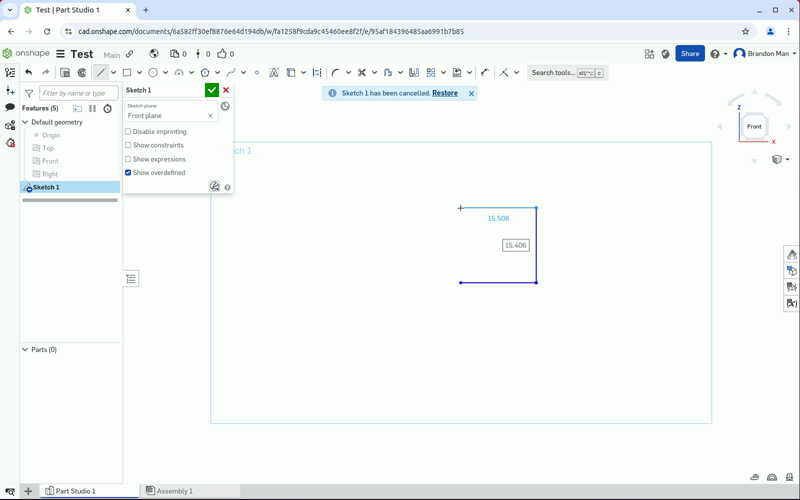
key_up(shift)
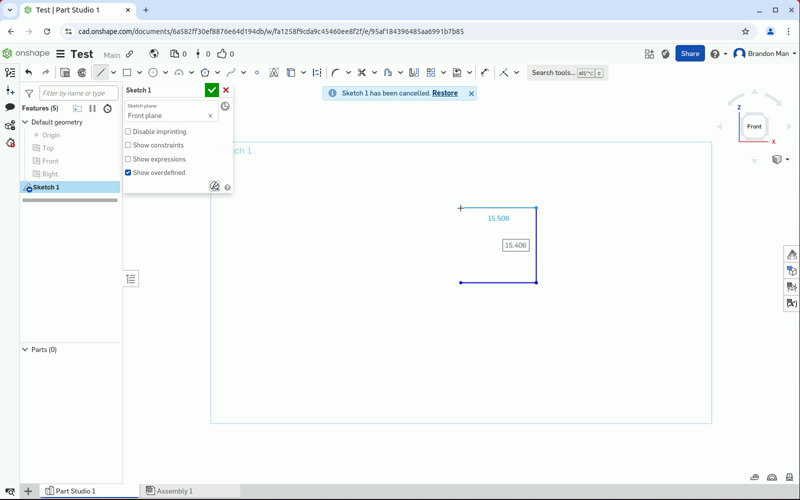
key_down(shift)
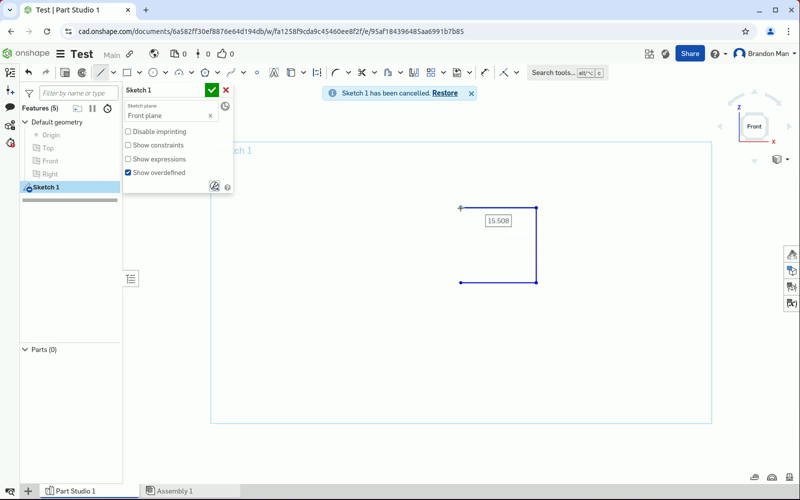
mouse_move(460, 282)
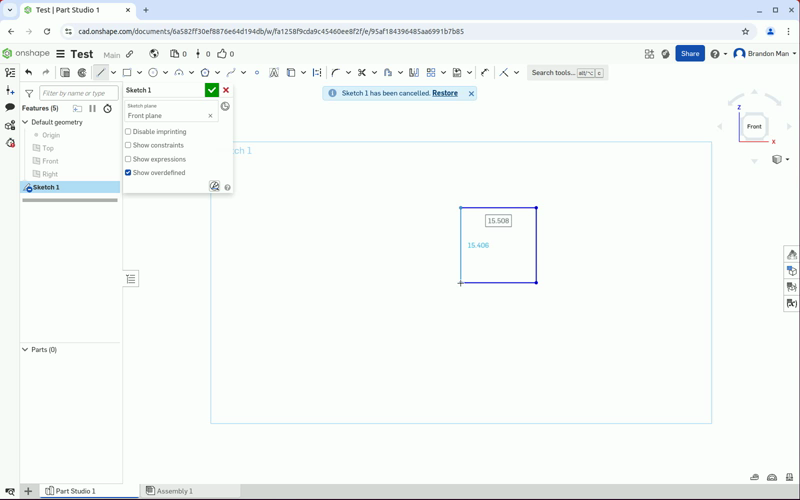
key_up(shift)
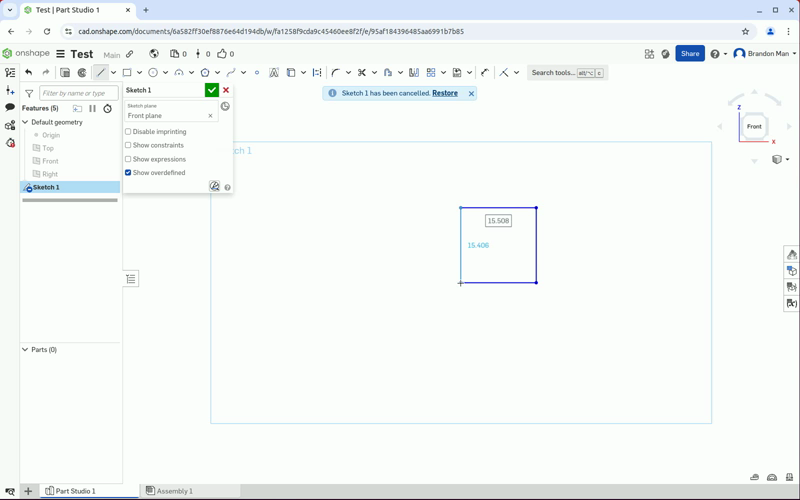
click(460, 282)
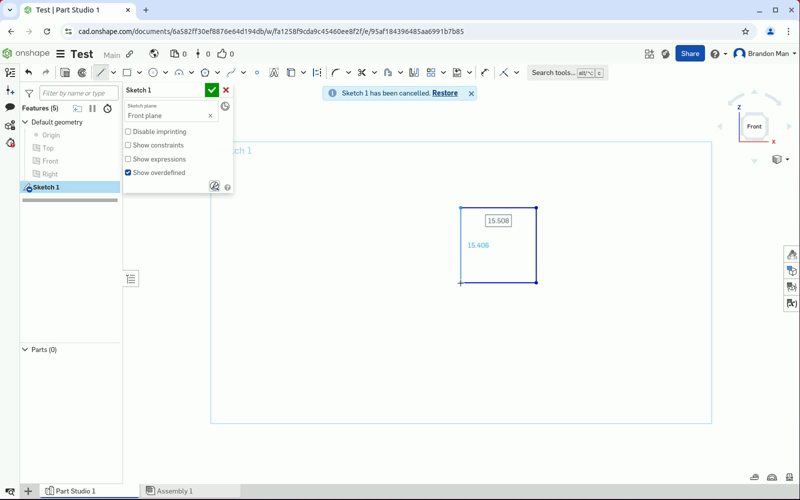
key(esc)
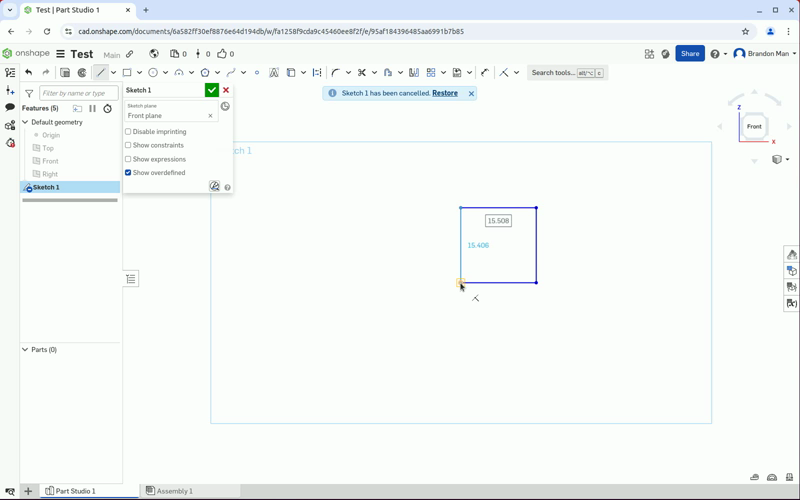
mouse_move(482, 227)
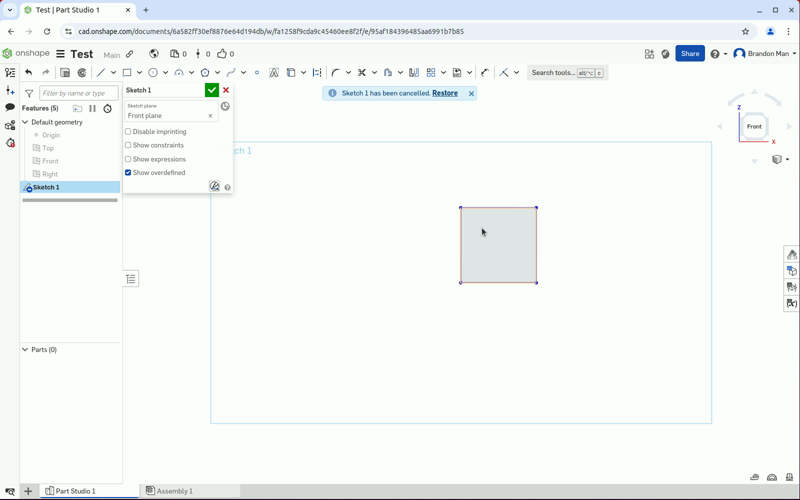
click(482, 227)
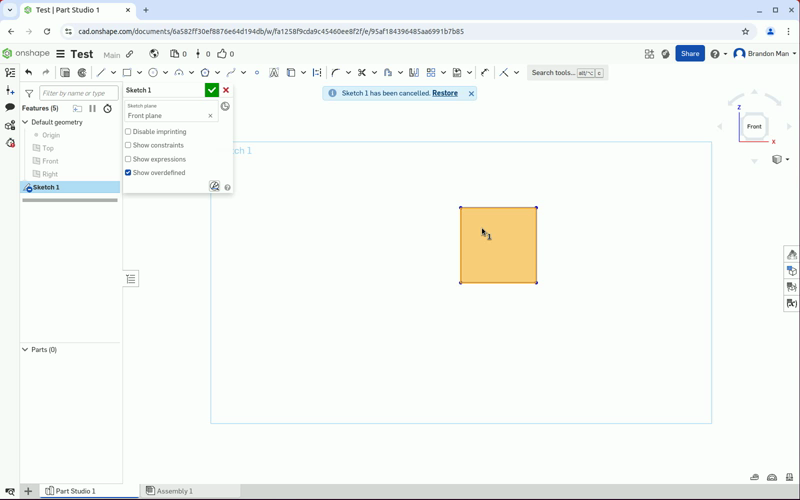
mouse_move(73, 352)
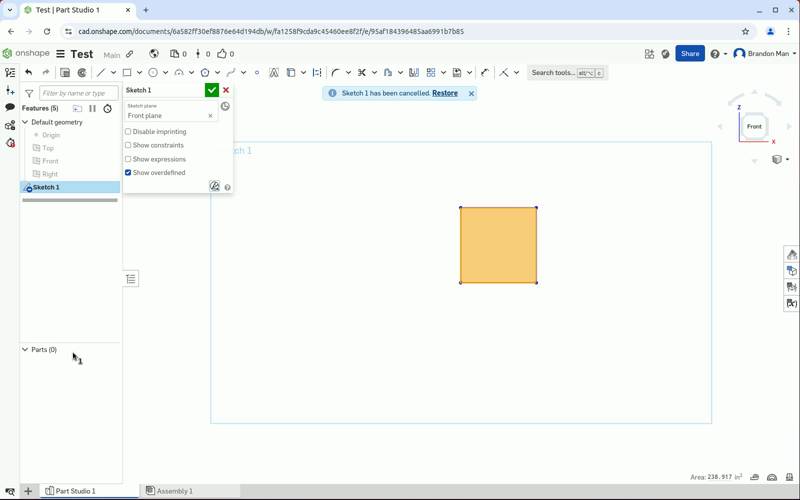
key(shift+y)
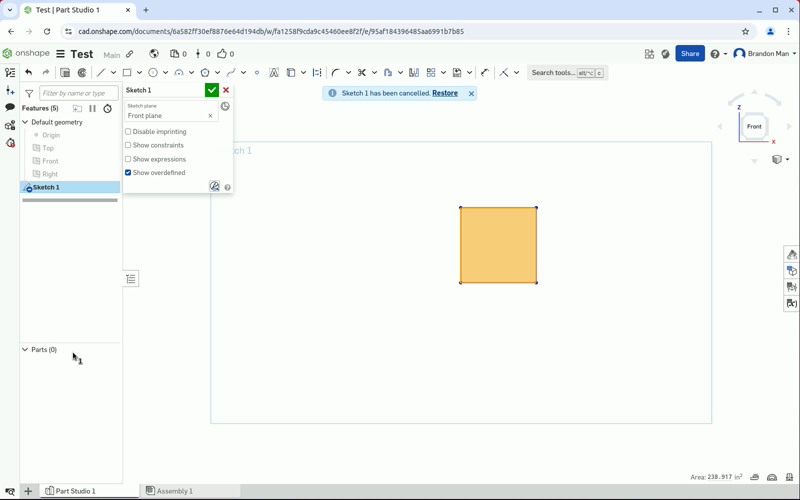
key(shift+e)
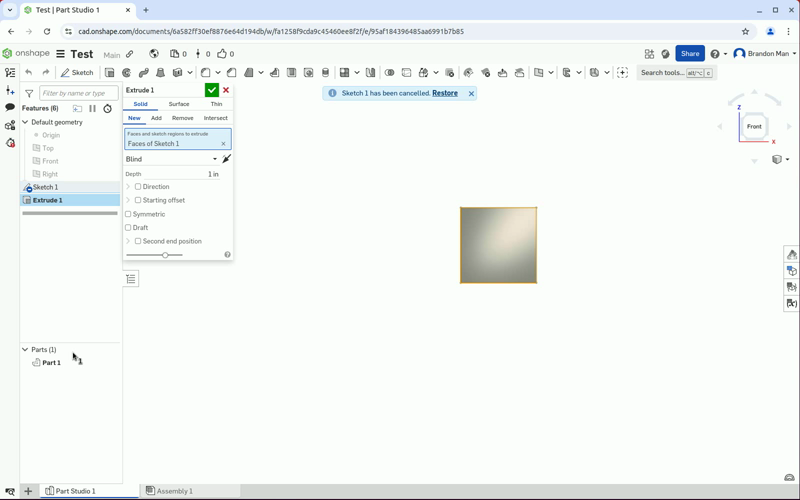
mouse_move(143, 106)
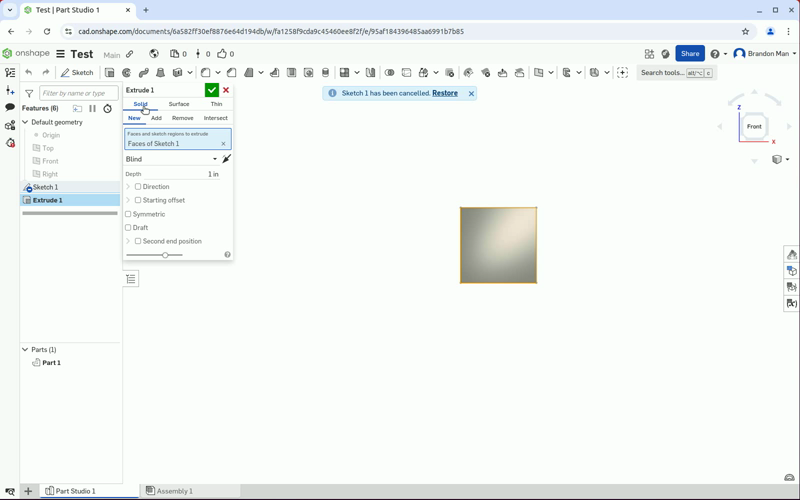
click(143, 106)
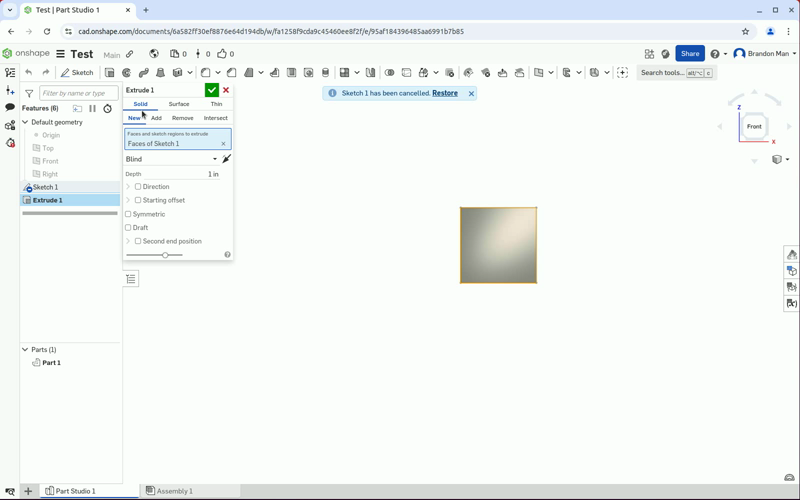
mouse_move(137, 120)
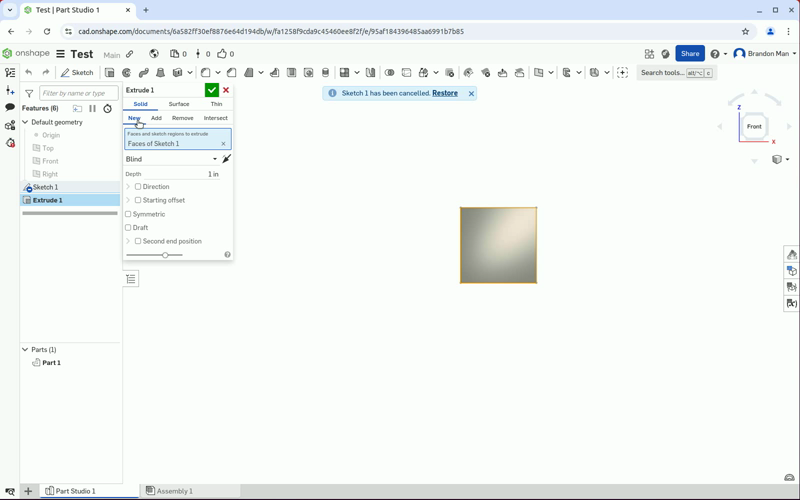
click(137, 120)
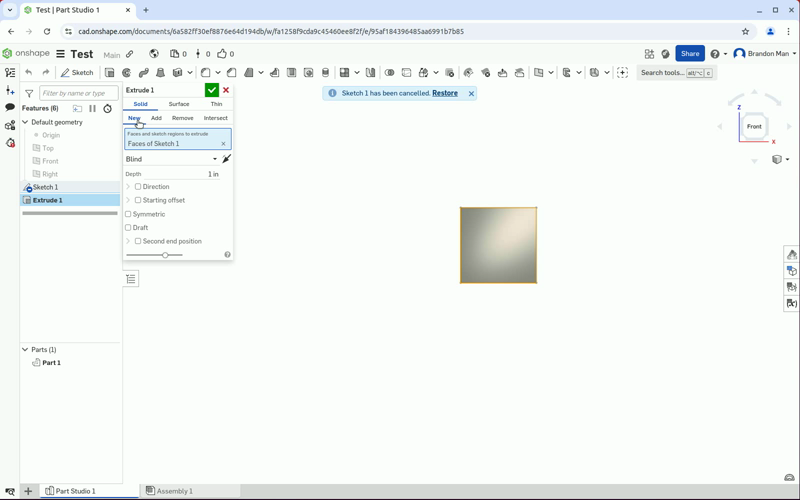
key(tab, 4)
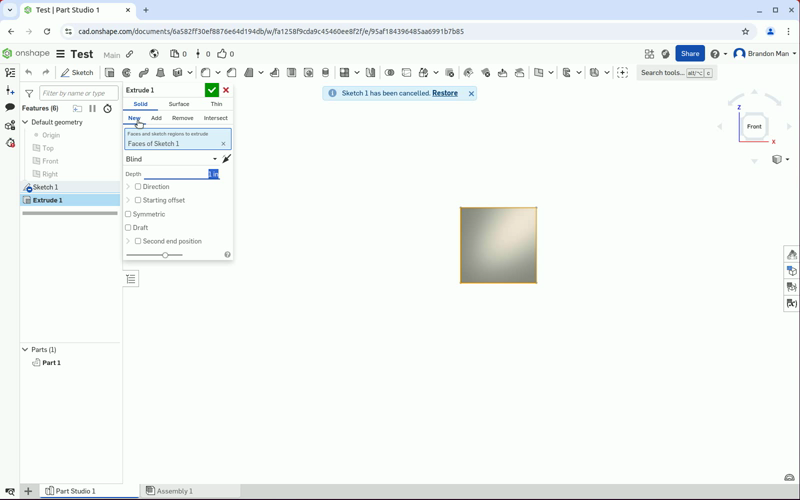
text(3.851)
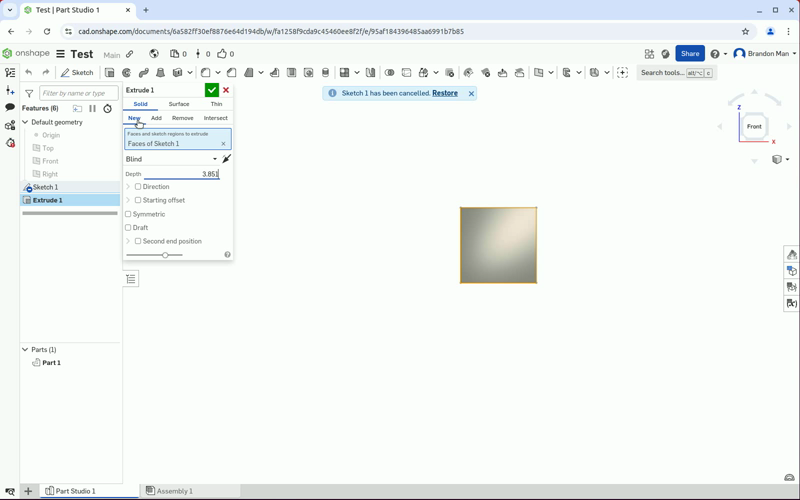
key(enter)
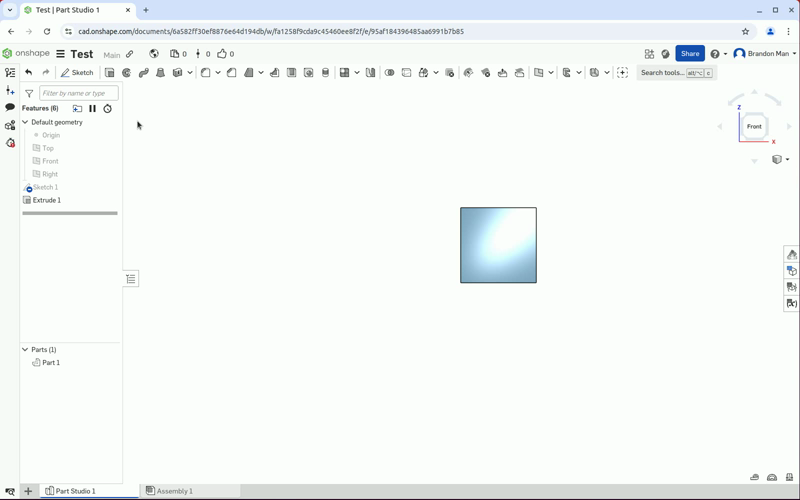
key(shift+h)
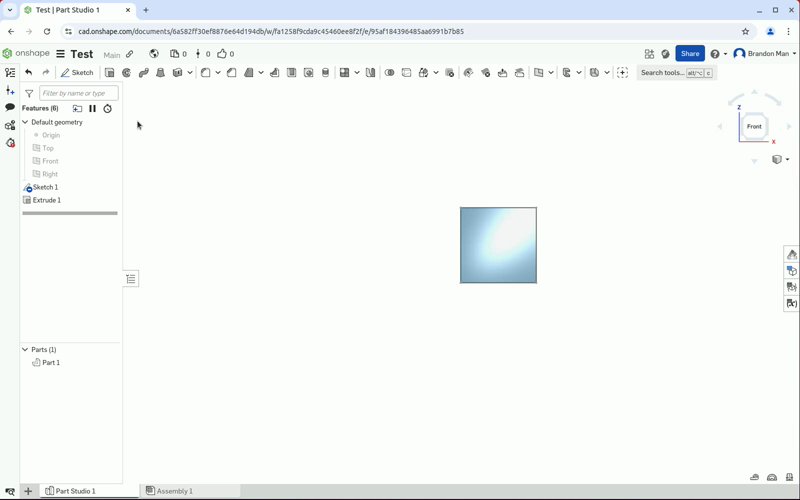
key(shift+h)
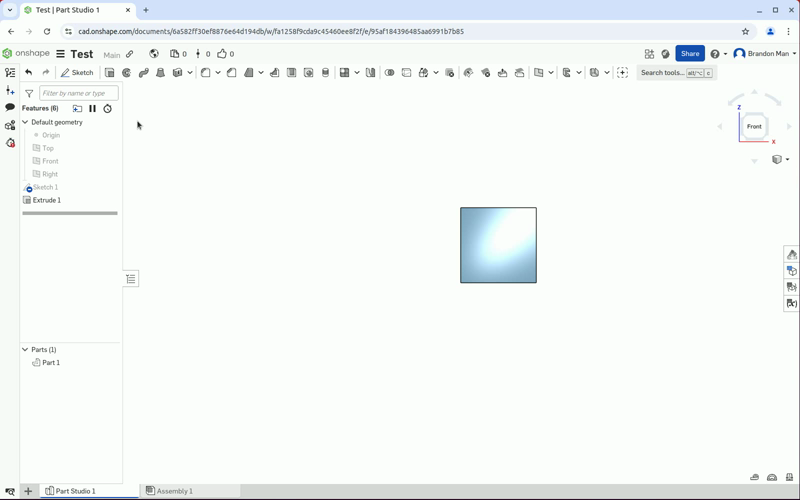
mouse_move(73, 189)
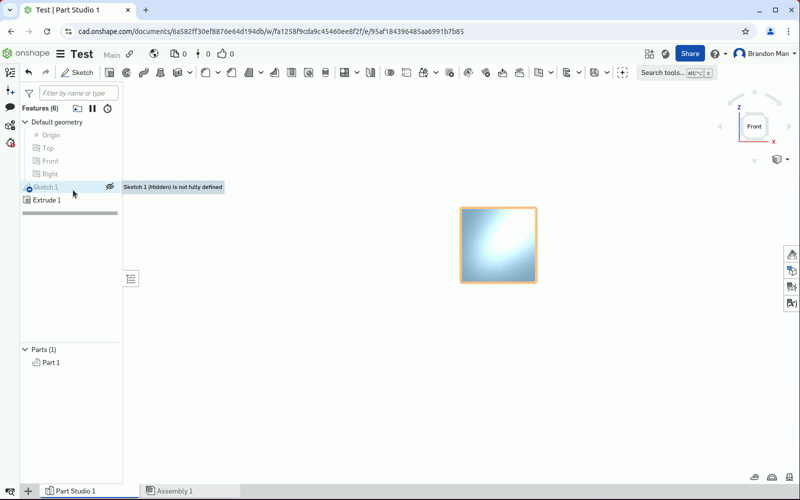
click(73, 189)
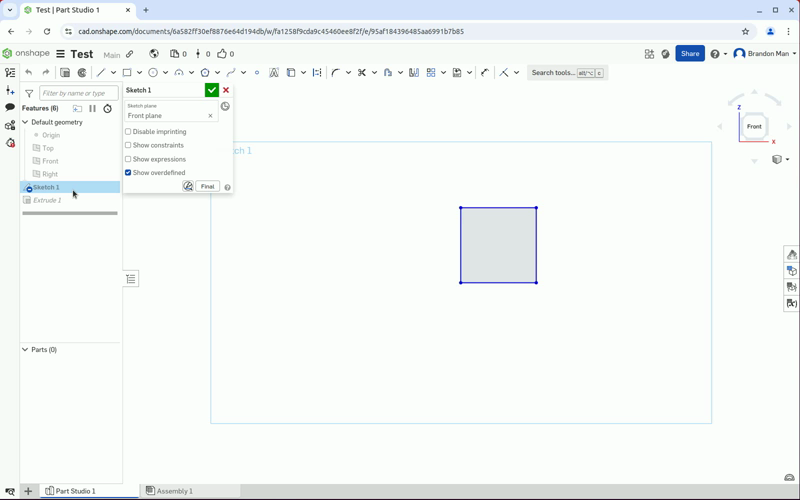
mouse_move(229, 92)
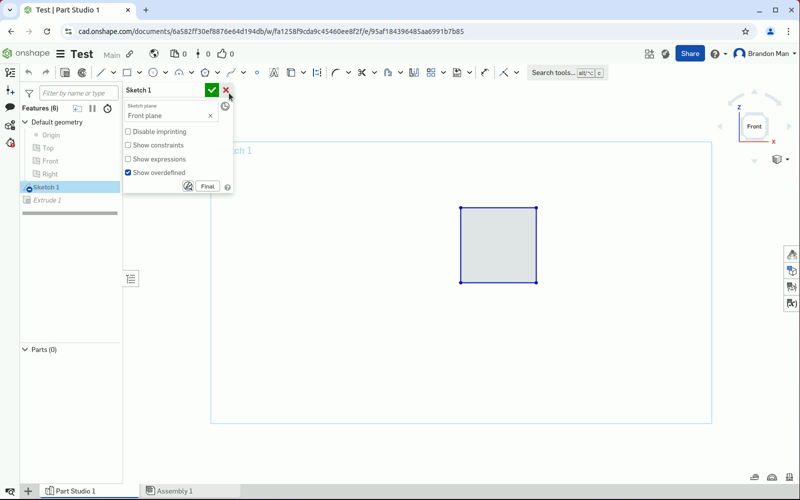
click(229, 92)
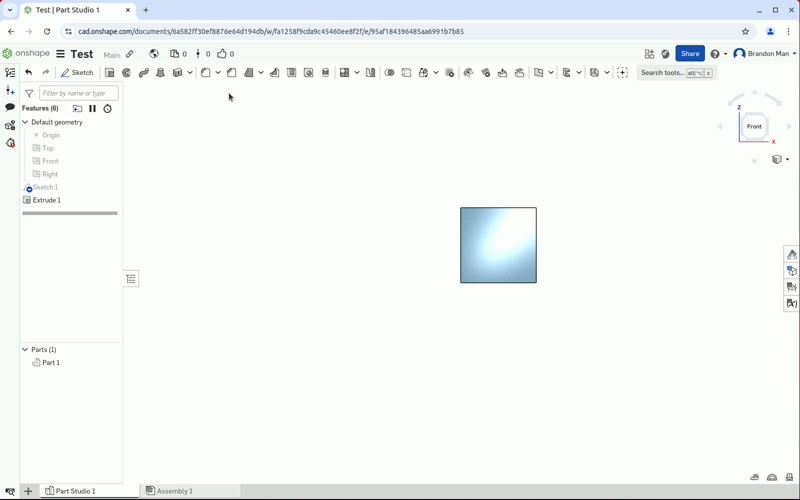
mouse_move(541, 75)
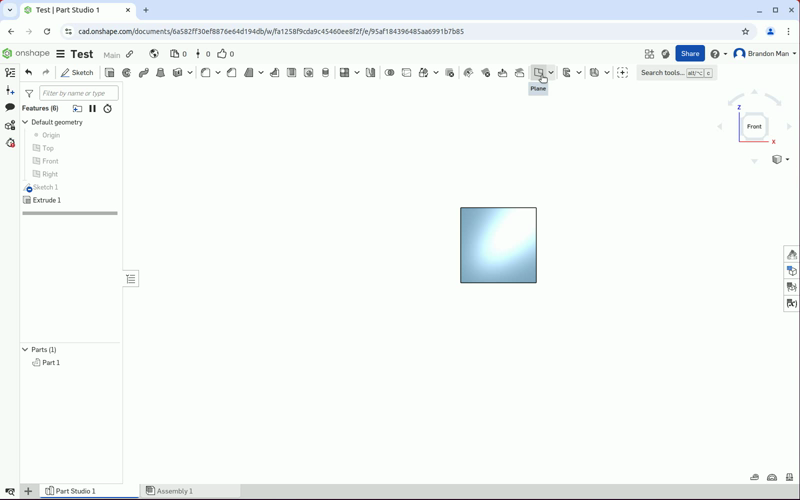
click(541, 75)
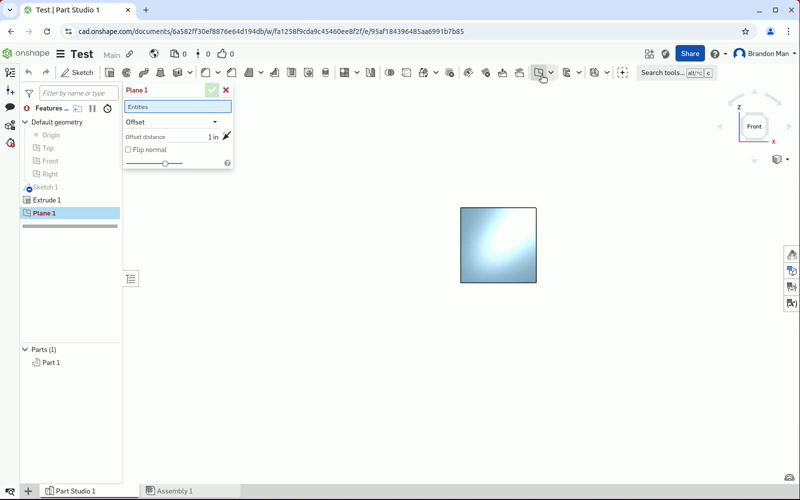
mouse_move(73, 163)
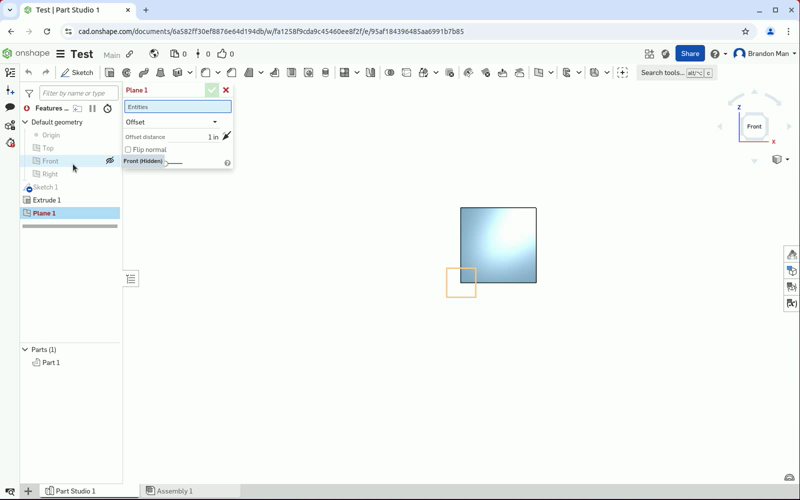
click(73, 163)
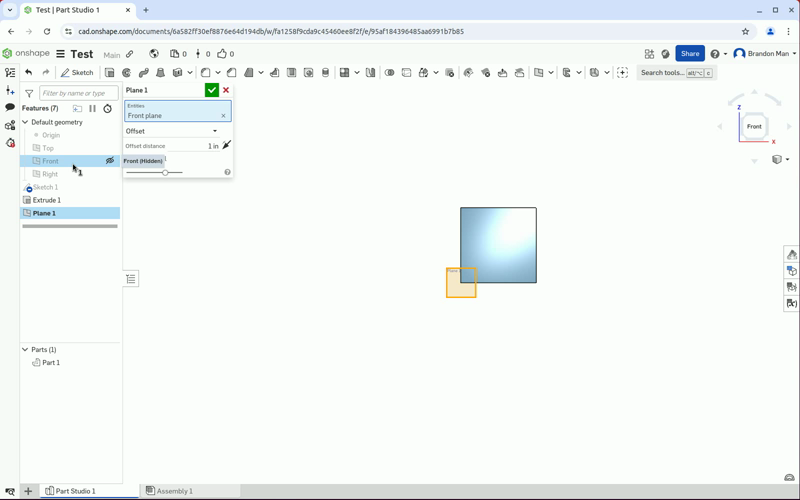
key(tab, 2)
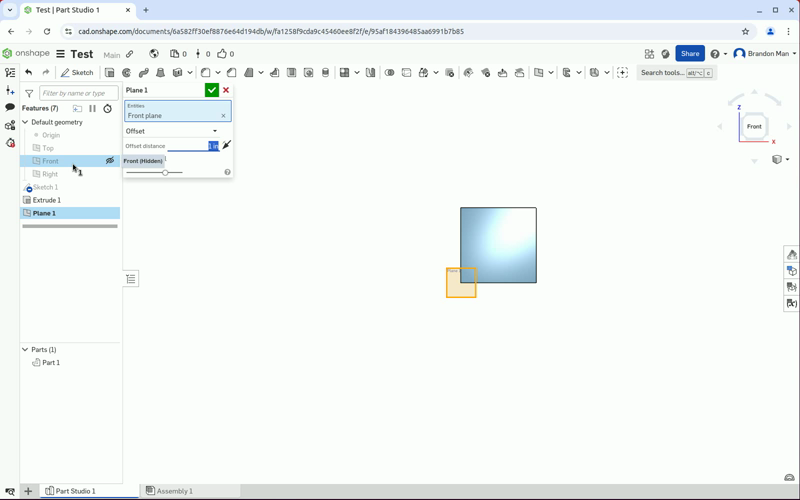
text(3.851)
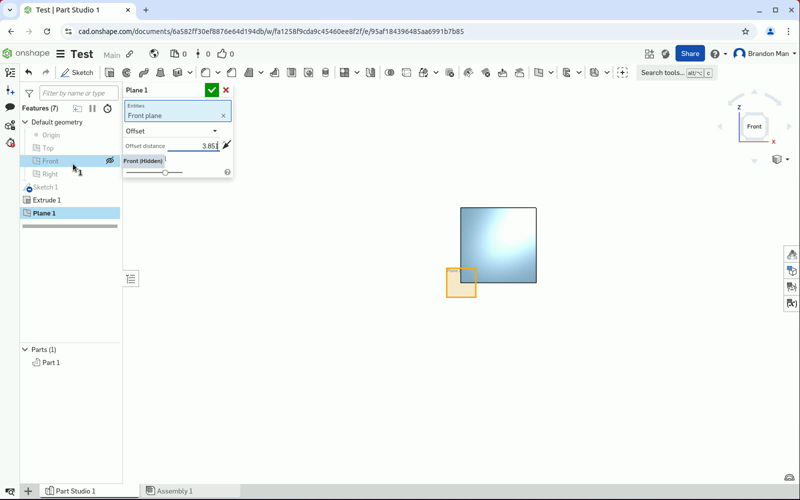
key(enter, 2)
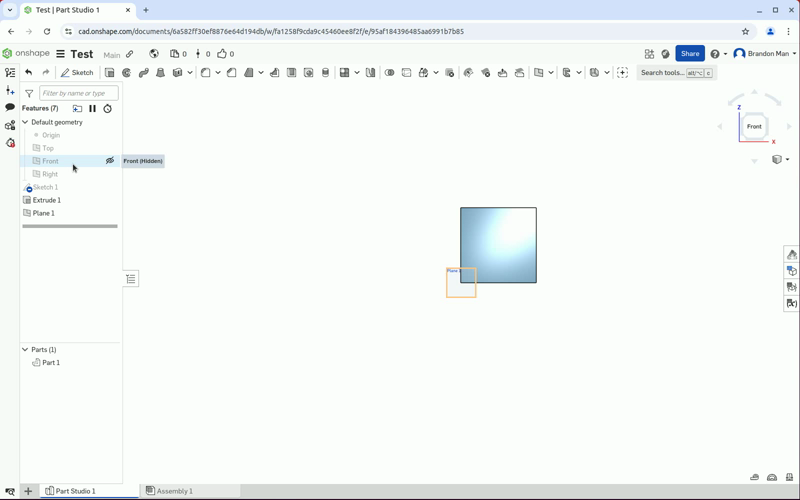
key(shift+s)
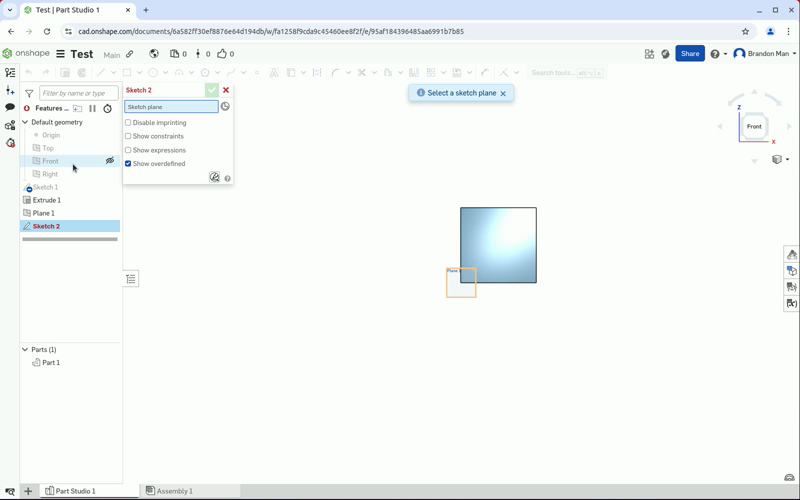
mouse_move(73, 215)
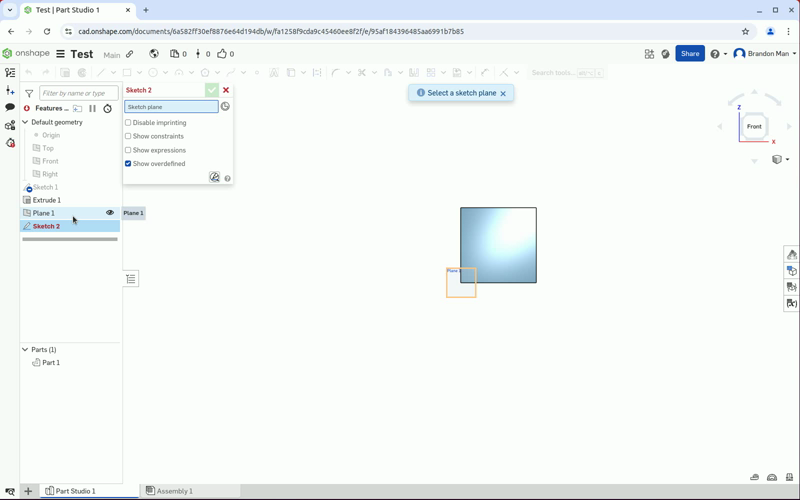
click(73, 215)
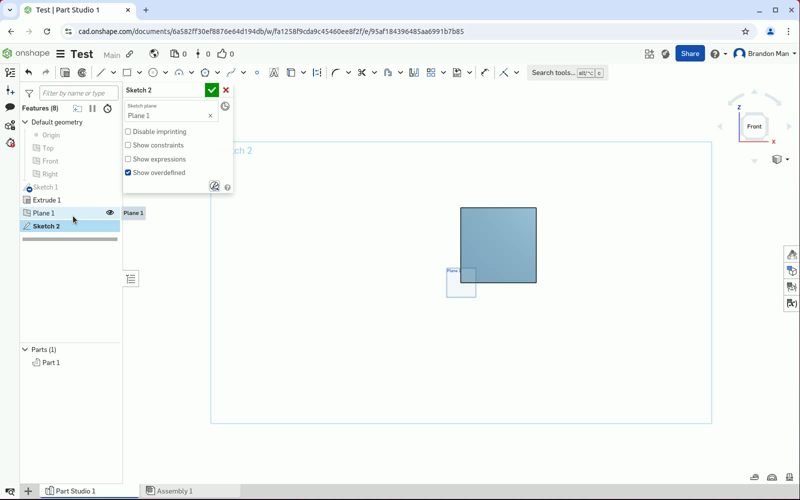
mouse_move(73, 352)
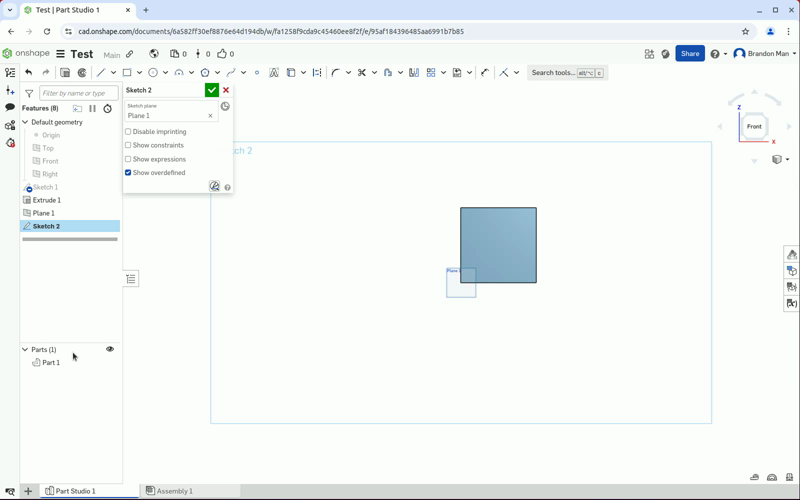
key(y)
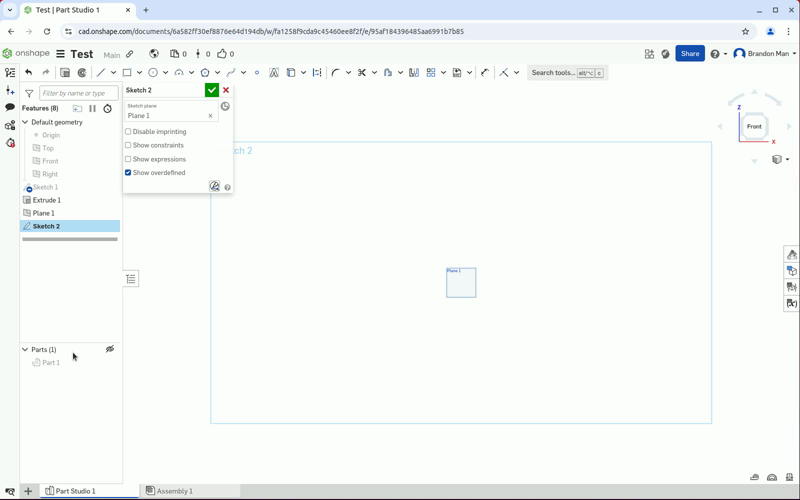
key(l)
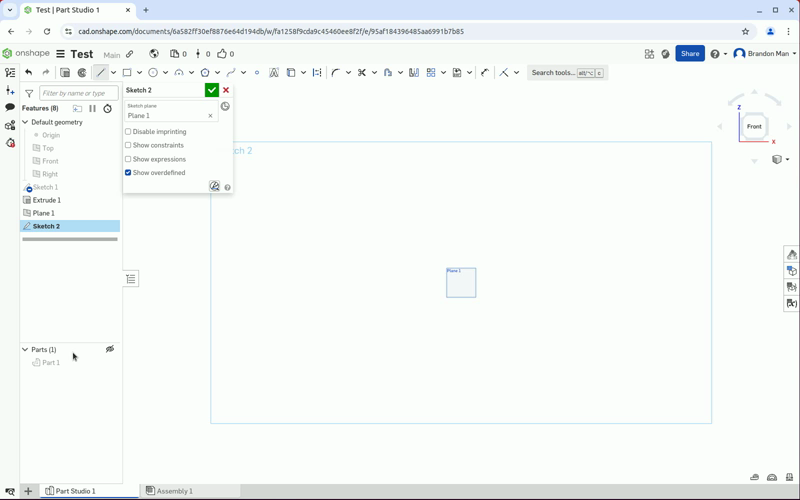
key_down(shift)
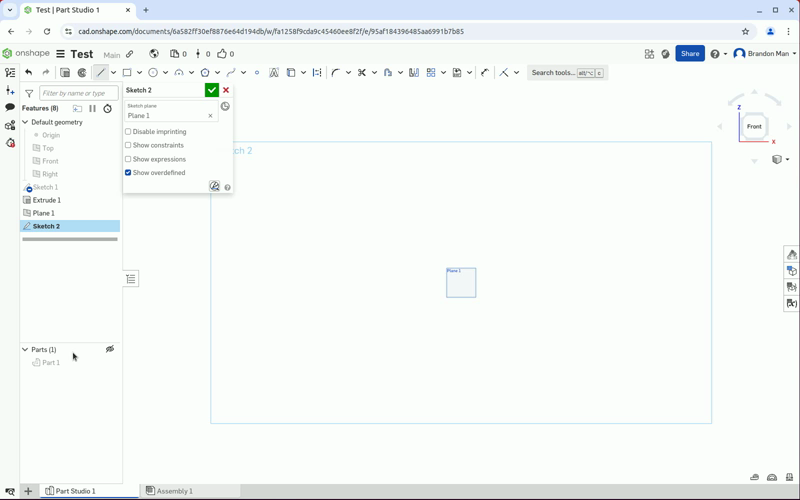
mouse_move(460, 282)
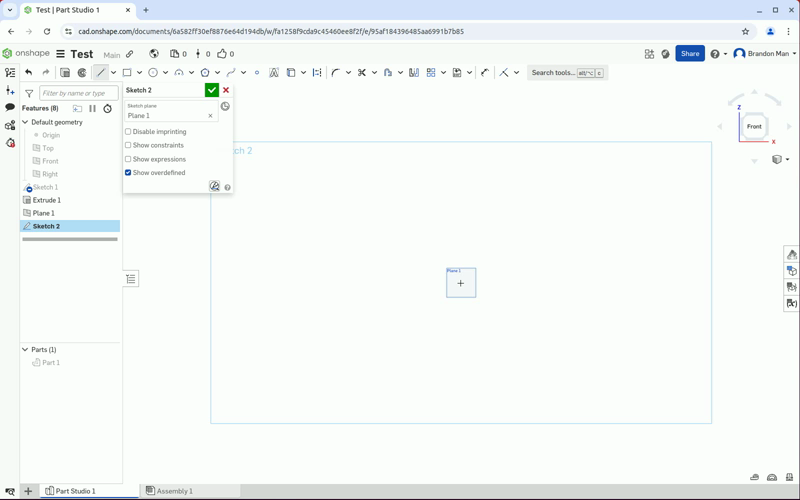
click(460, 282)
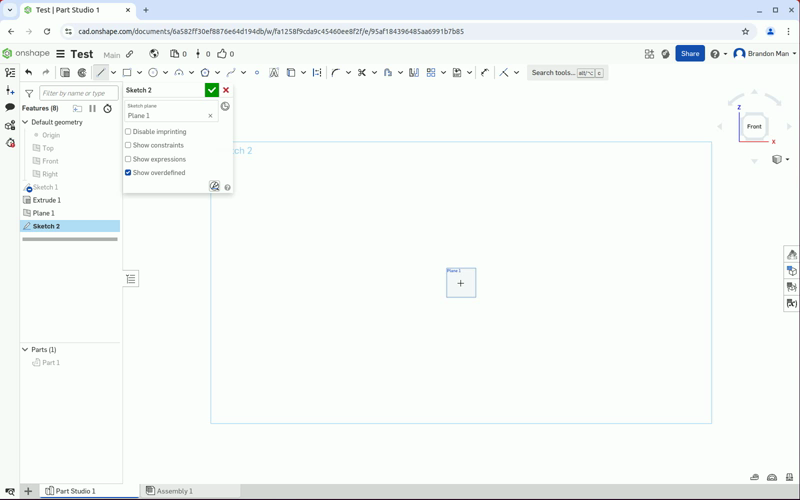
key_up(shift)
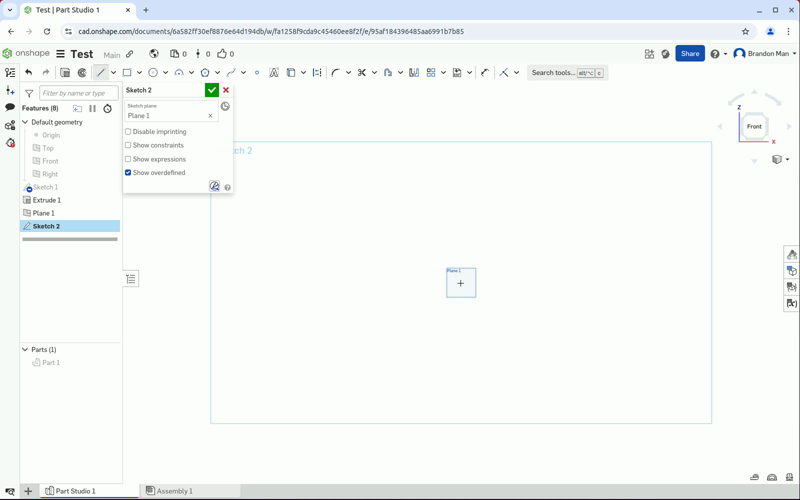
key_down(shift)
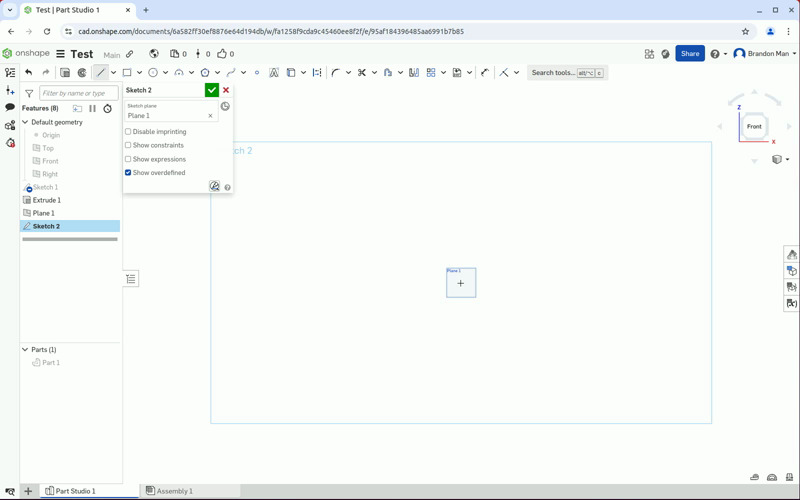
mouse_move(536, 282)
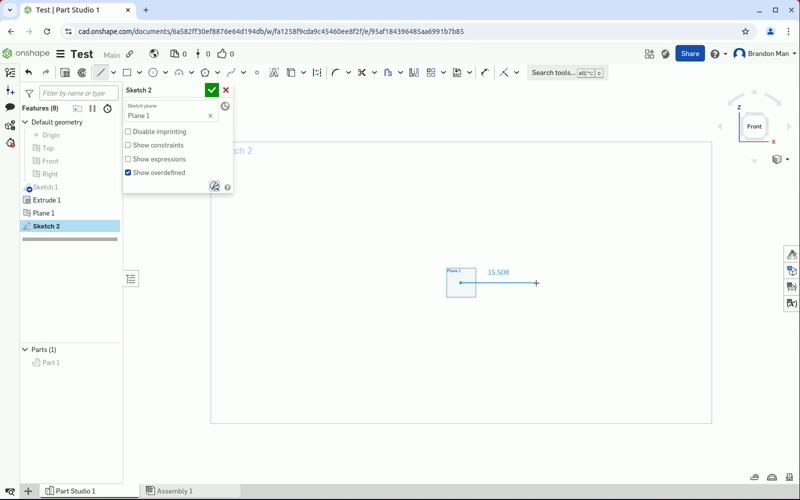
click(536, 282)
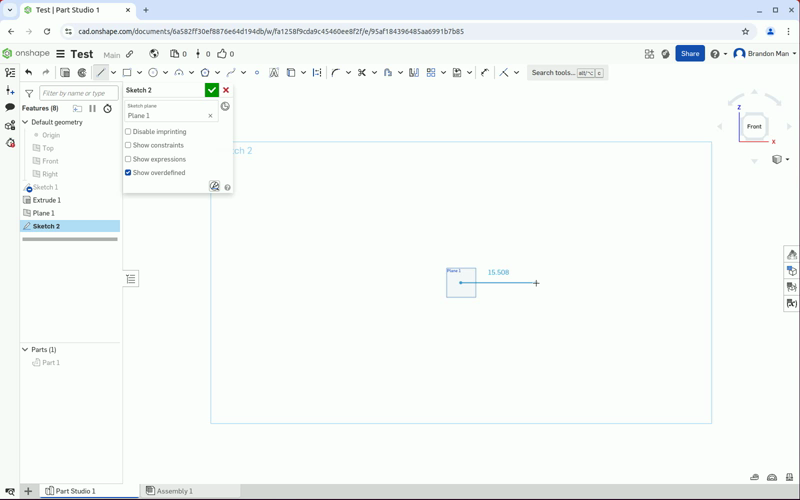
key_up(shift)
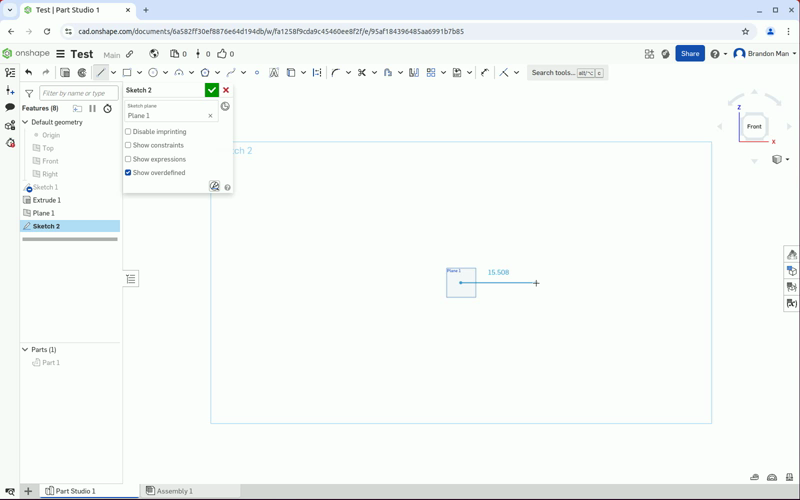
key_down(shift)
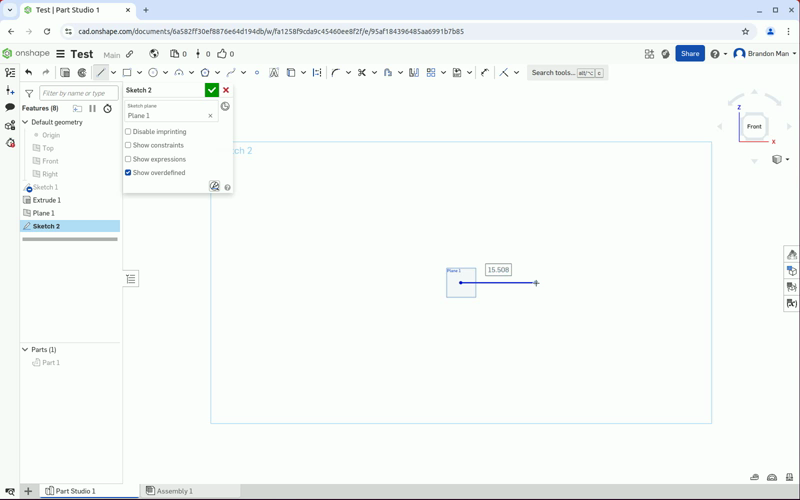
mouse_move(566, 282)
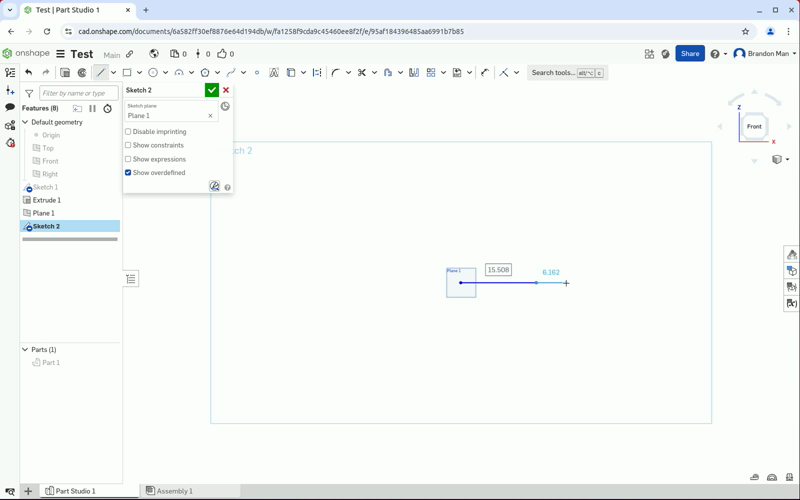
mouse_move(536, 226)
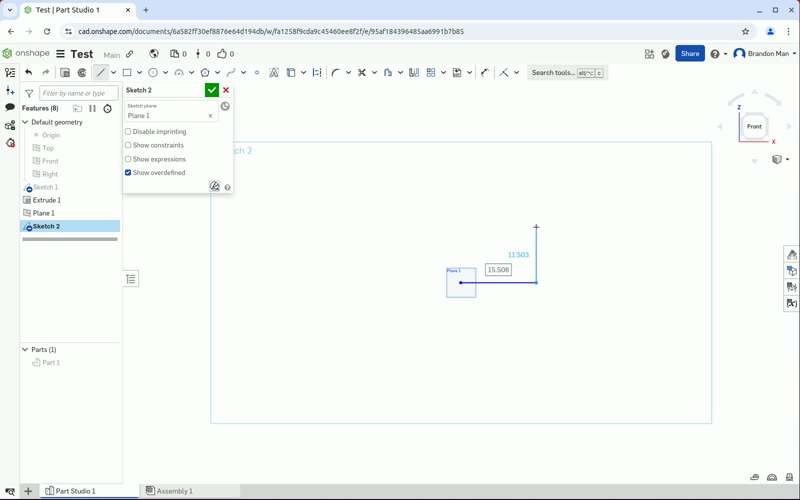
click(536, 226)
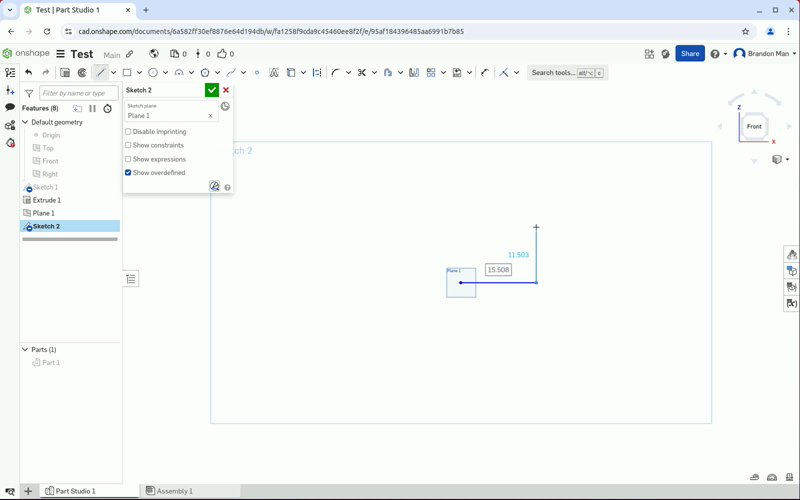
key_up(shift)
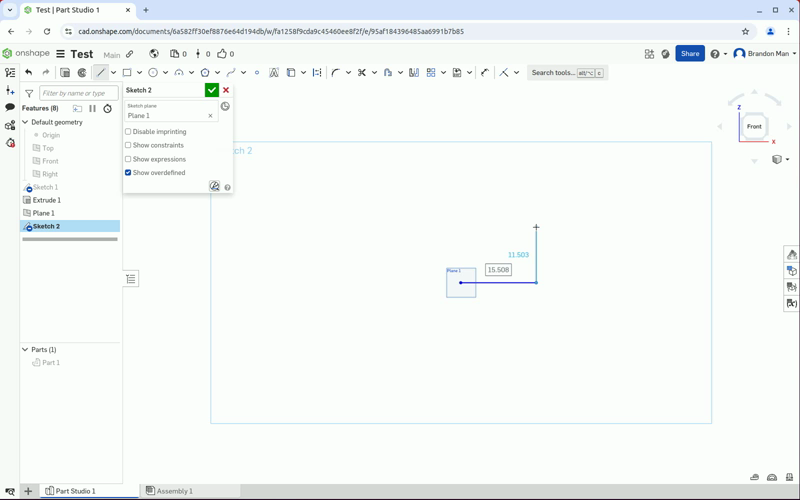
key_down(shift)
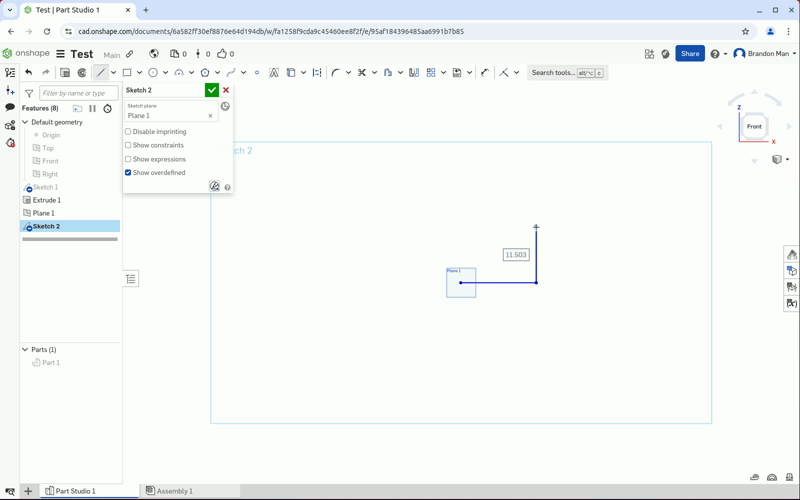
mouse_move(460, 264)
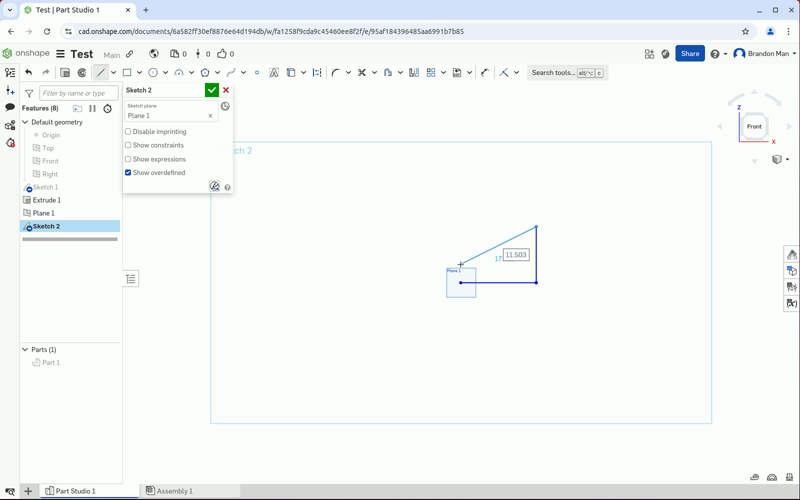
click(460, 264)
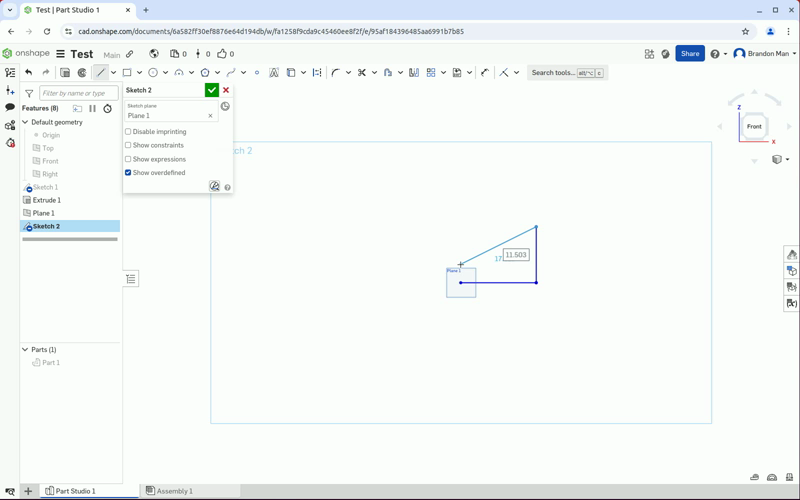
key_up(shift)
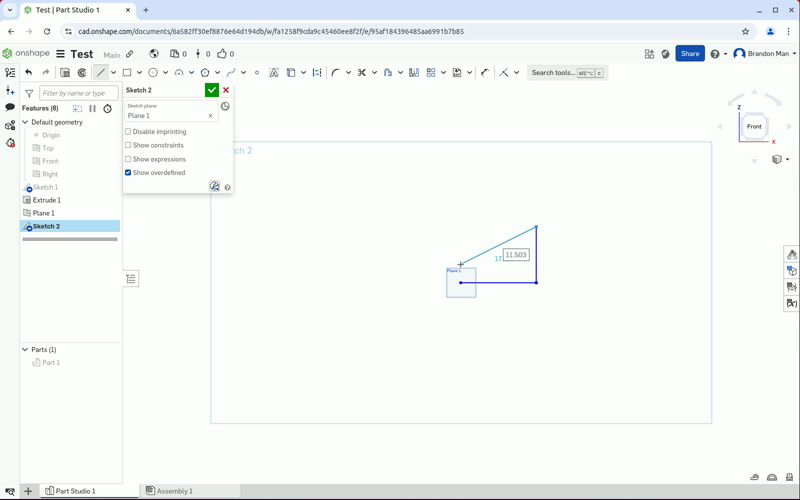
mouse_move(490, 264)
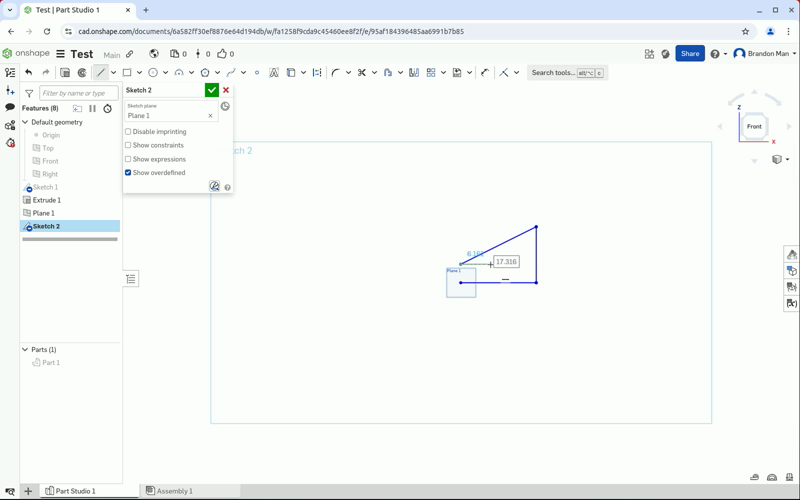
key_down(shift)
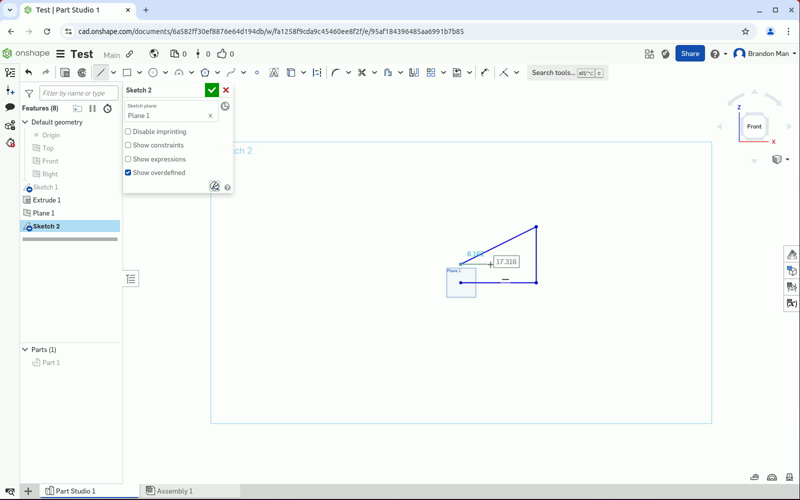
mouse_move(460, 282)
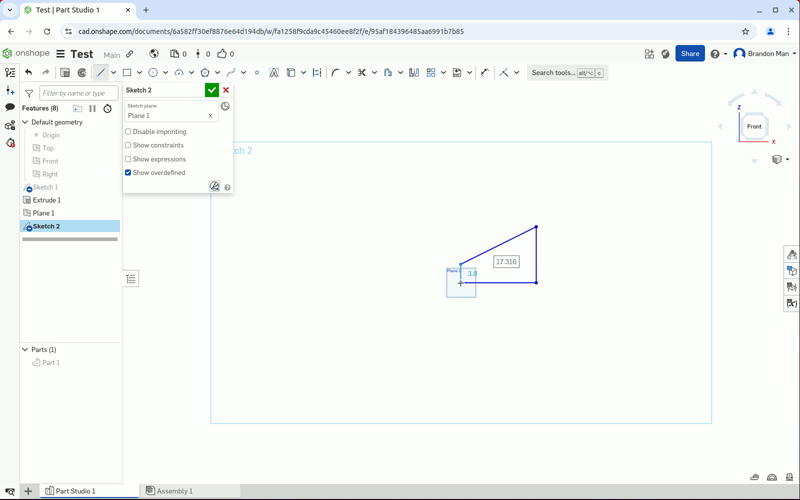
key_up(shift)
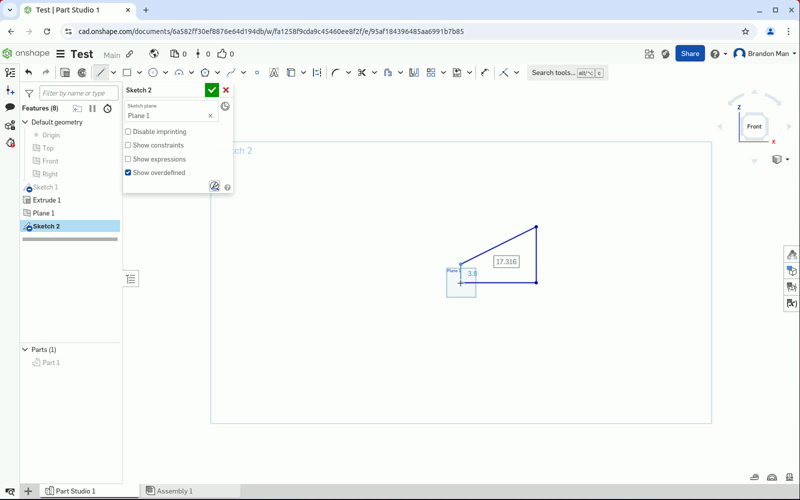
click(460, 282)
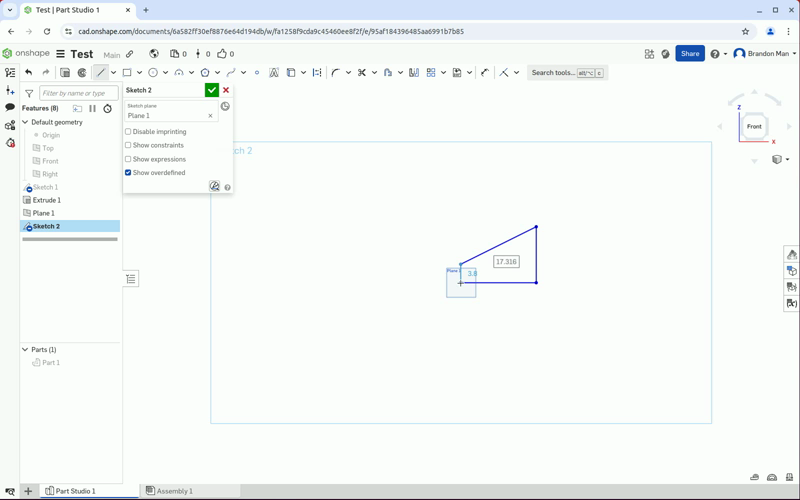
key(esc)
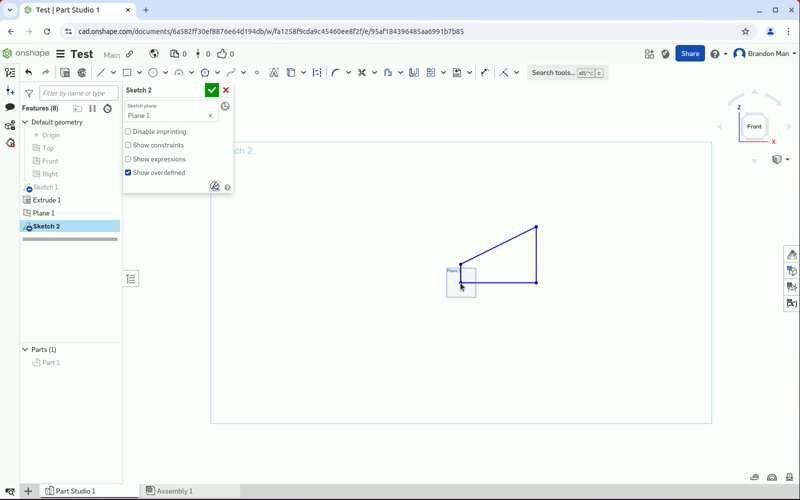
mouse_move(503, 245)
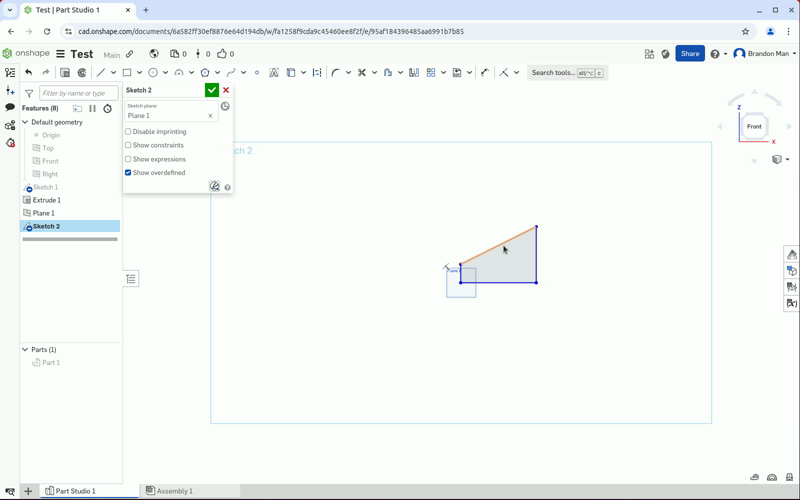
click(503, 245)
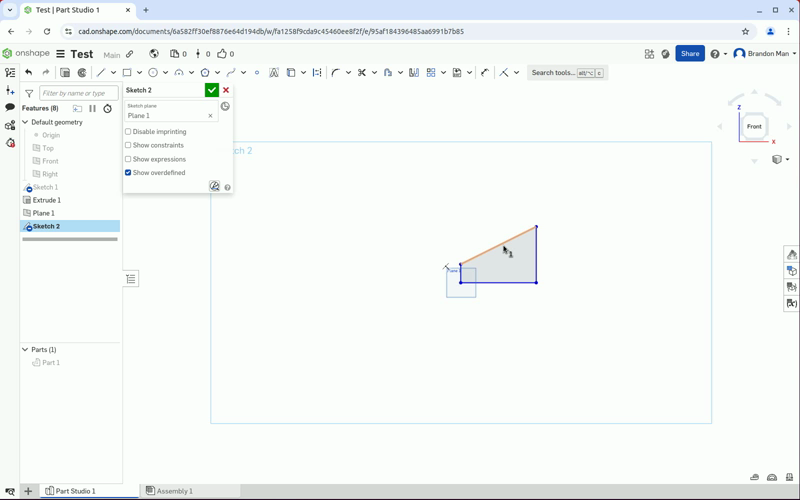
mouse_move(73, 352)
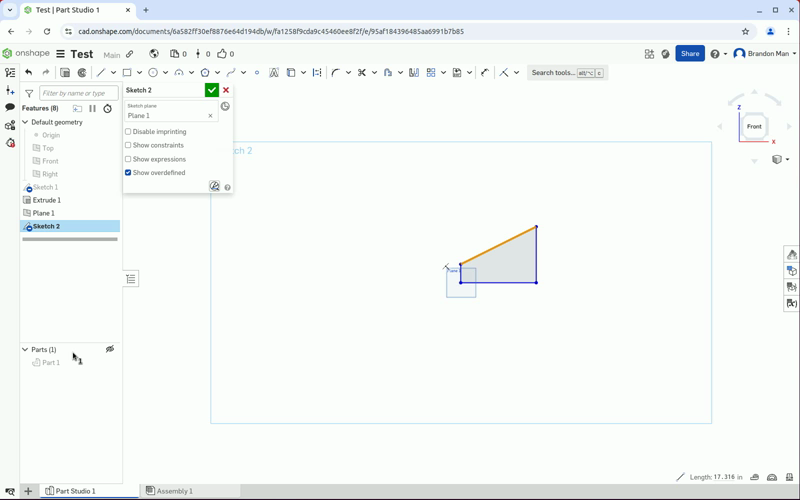
key(shift+y)
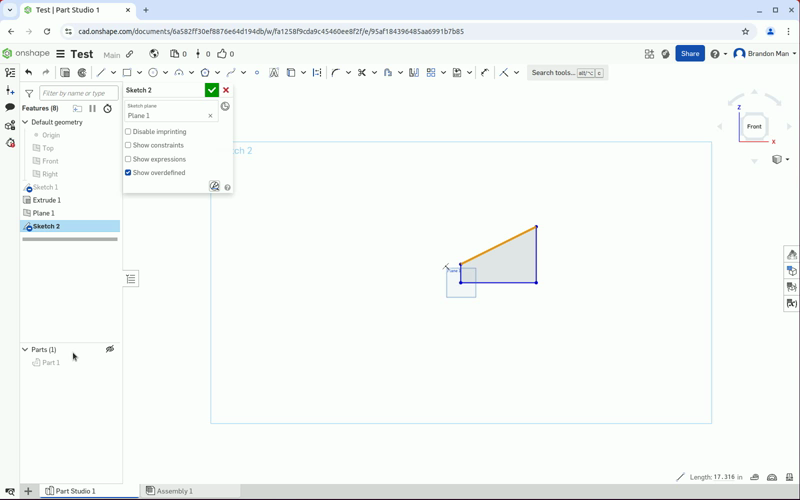
key(shift+e)
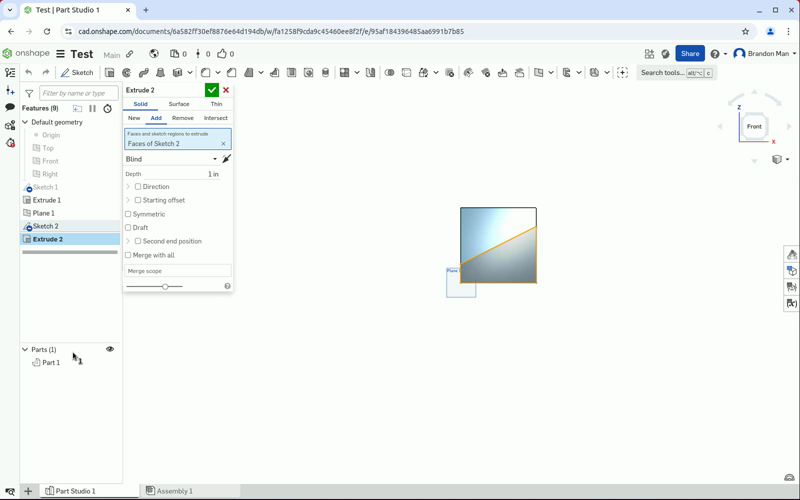
mouse_move(143, 106)
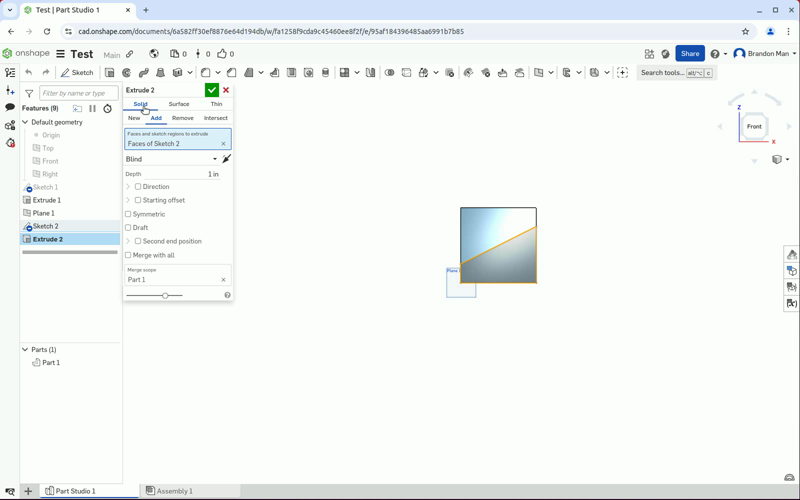
click(143, 106)
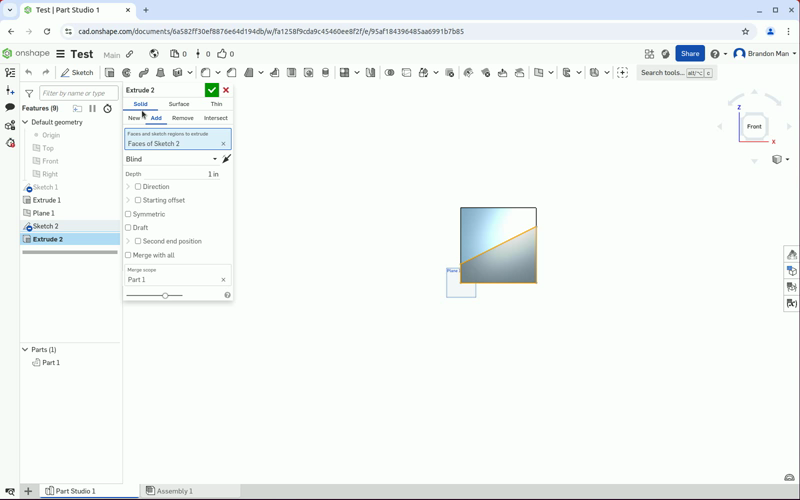
mouse_move(137, 120)
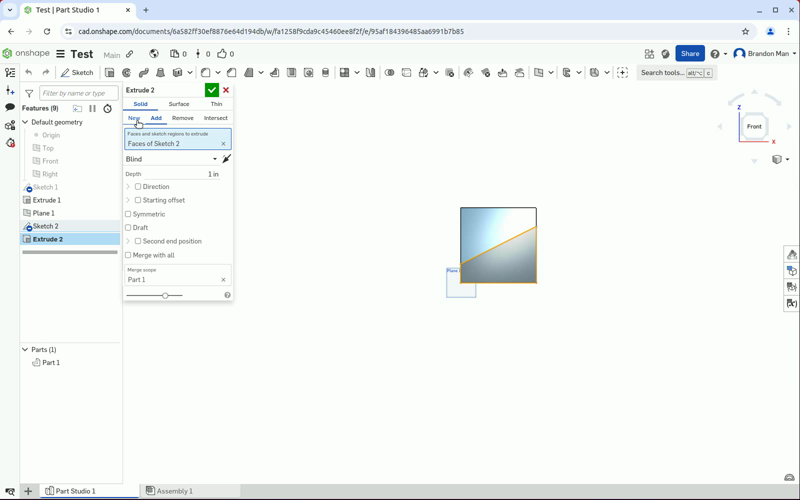
click(137, 120)
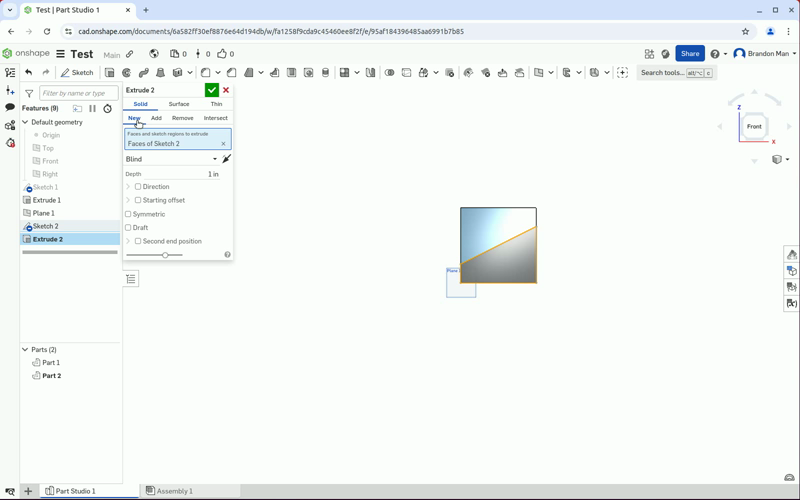
key(tab, 4)
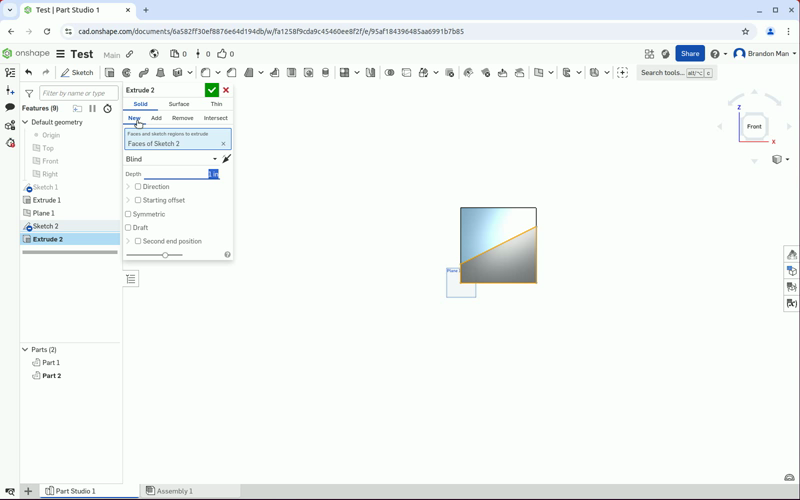
text(15.405)
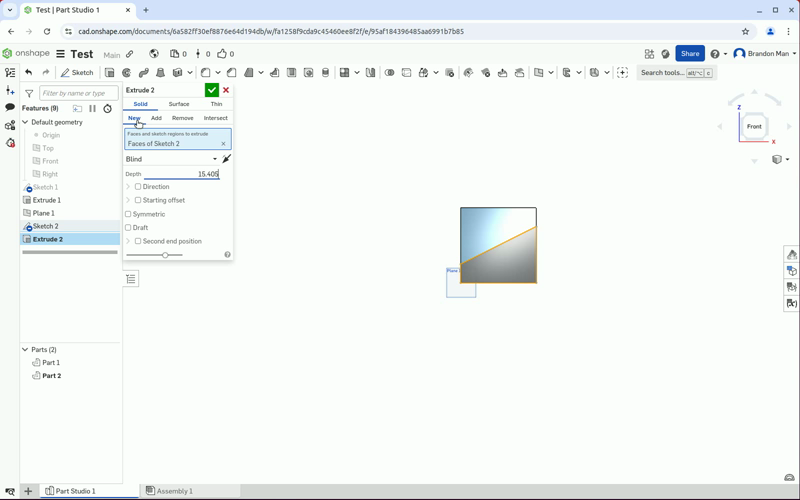
key(enter)
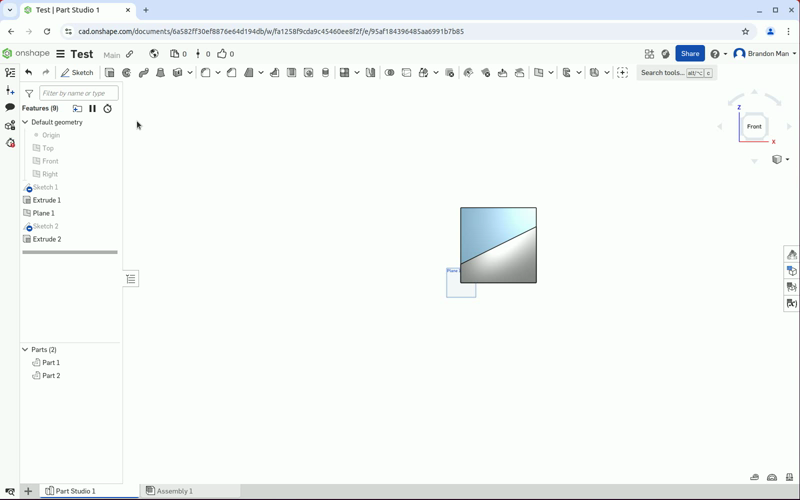
key(shift+h)
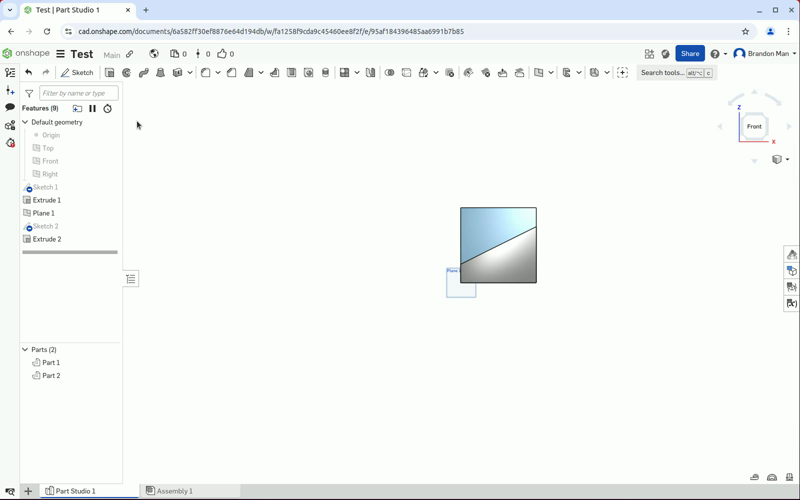
key(shift+h)
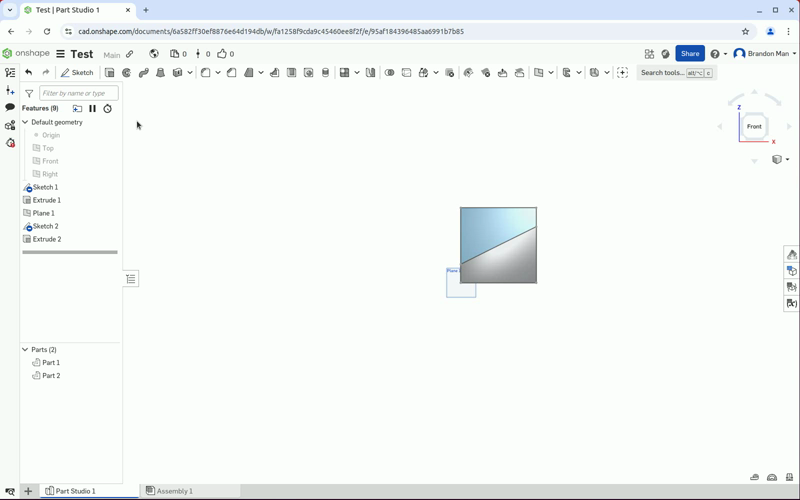
key(shift+7)
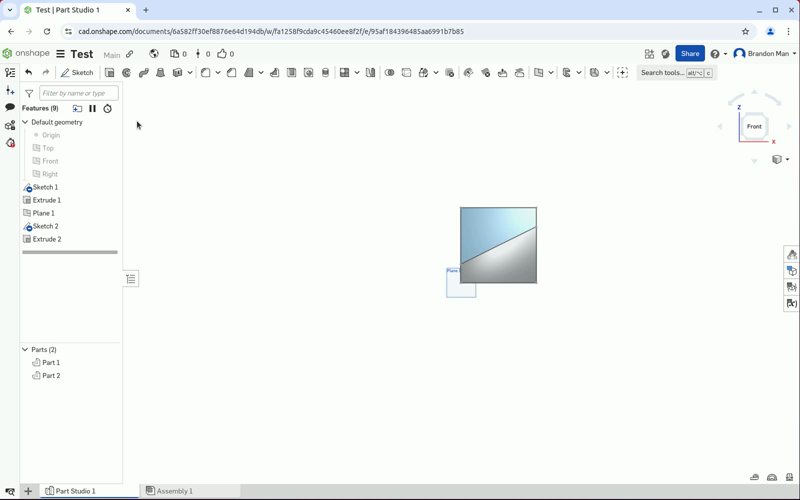
key(left, 2)
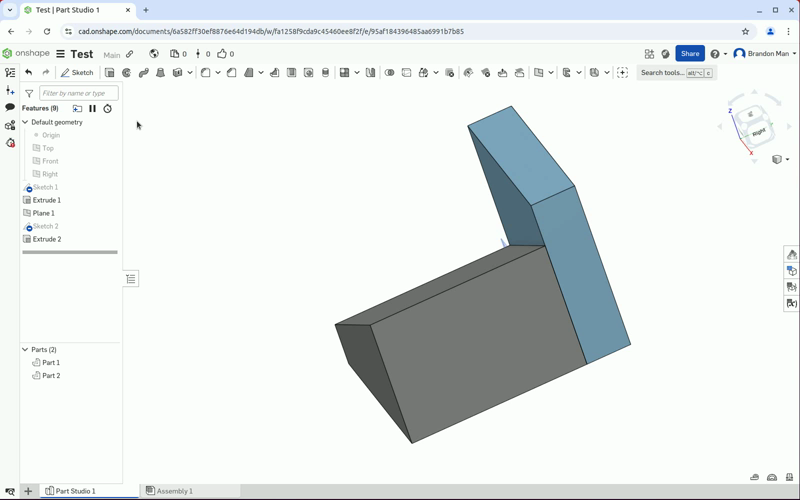
key(down, 2)
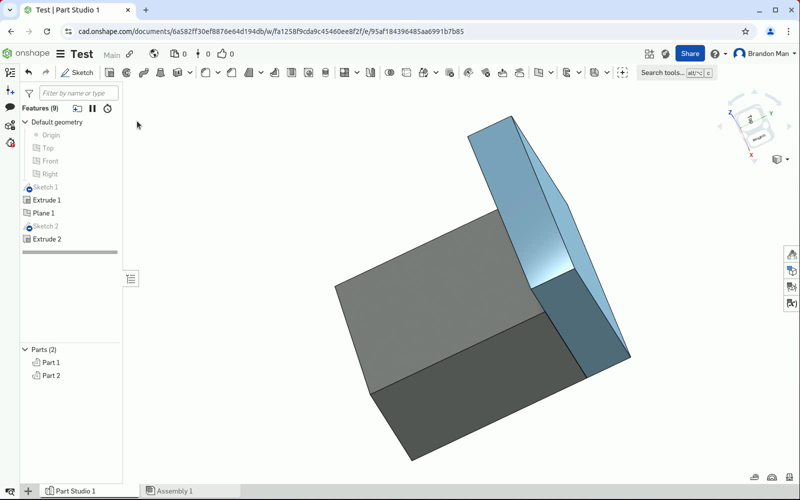
key(up, 2)
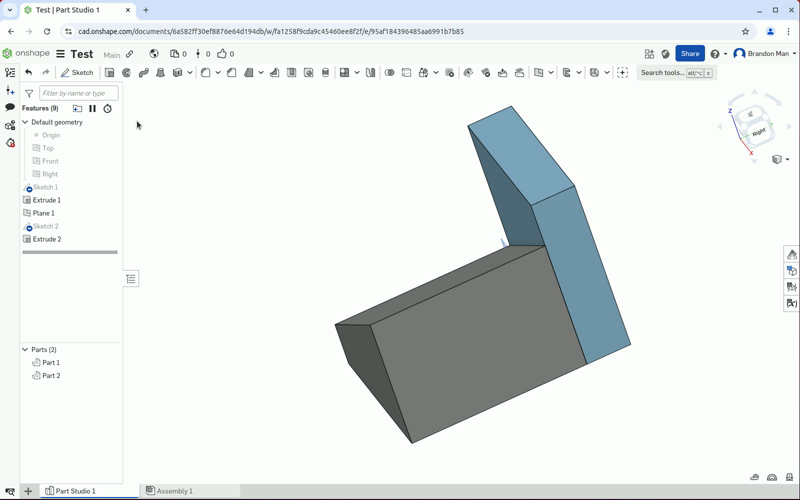
key(right, 2)
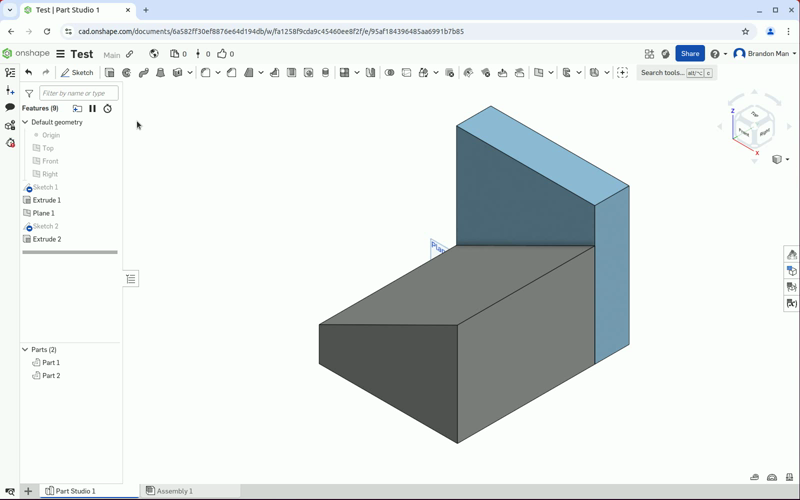
mouse_move(73, 189)
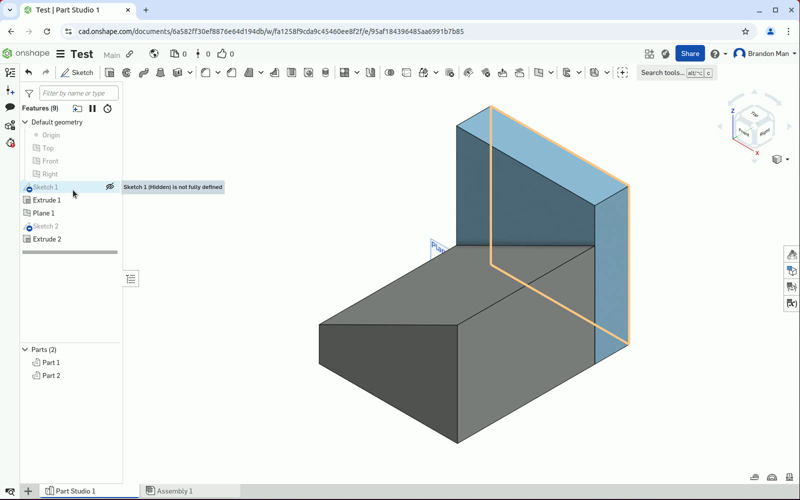
click(73, 189)